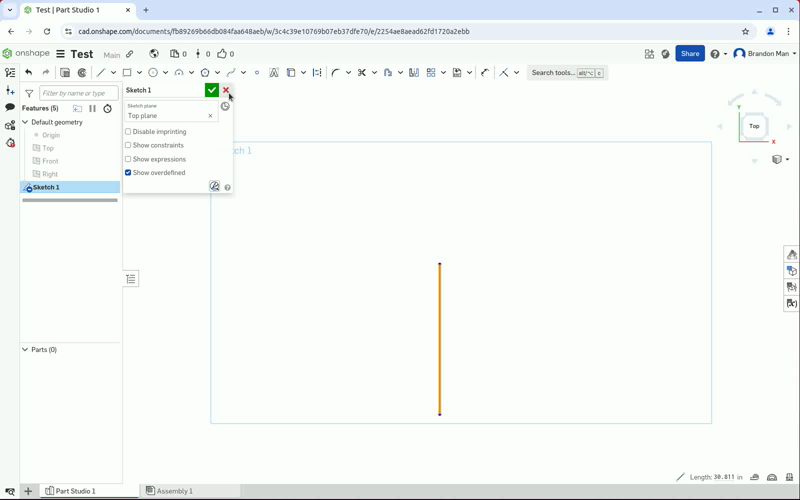
key(shift+h)
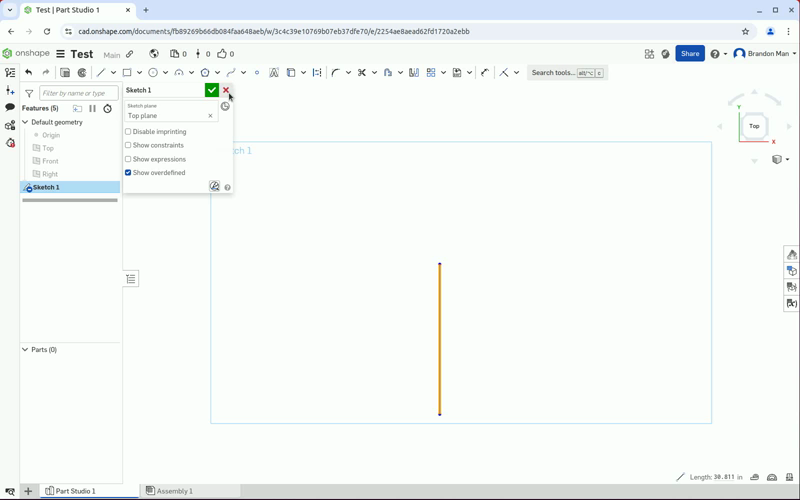
key(shift+s)
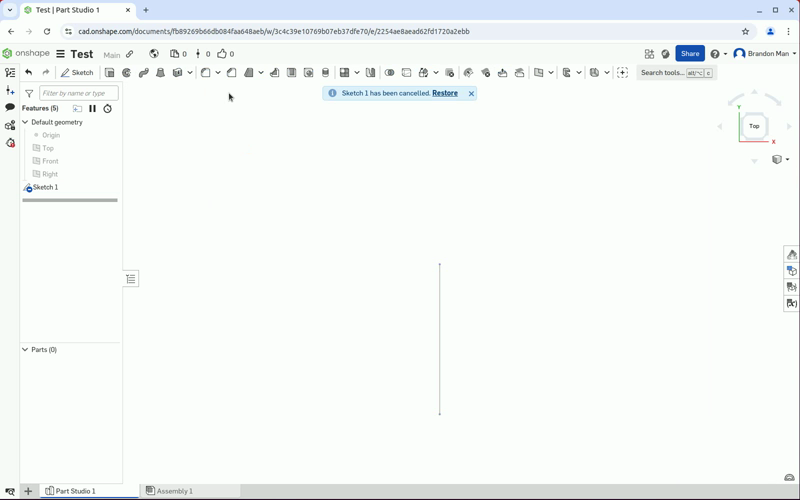
mouse_move(73, 150)
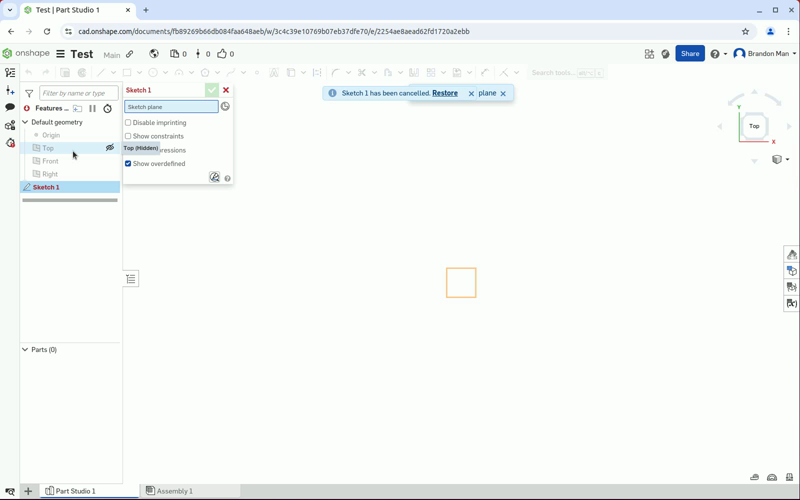
click(73, 150)
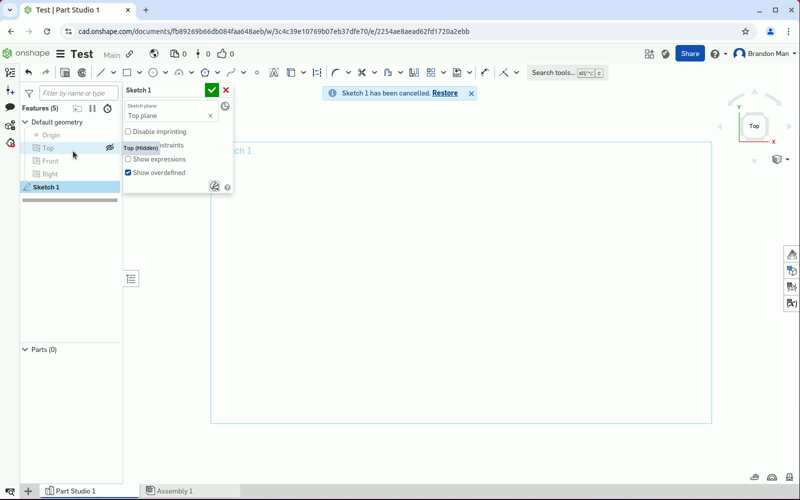
mouse_move(73, 352)
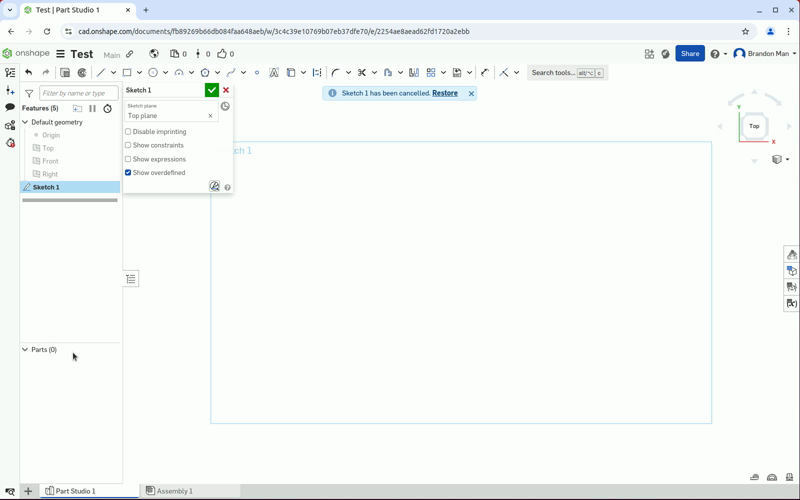
key(y)
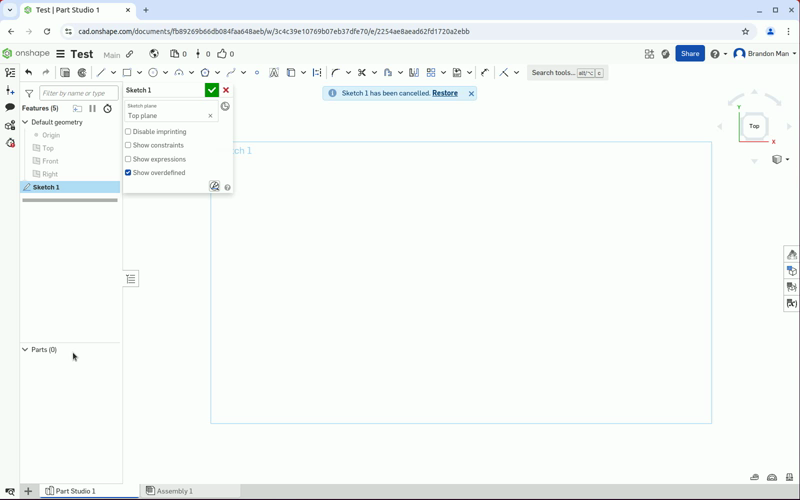
key(c)
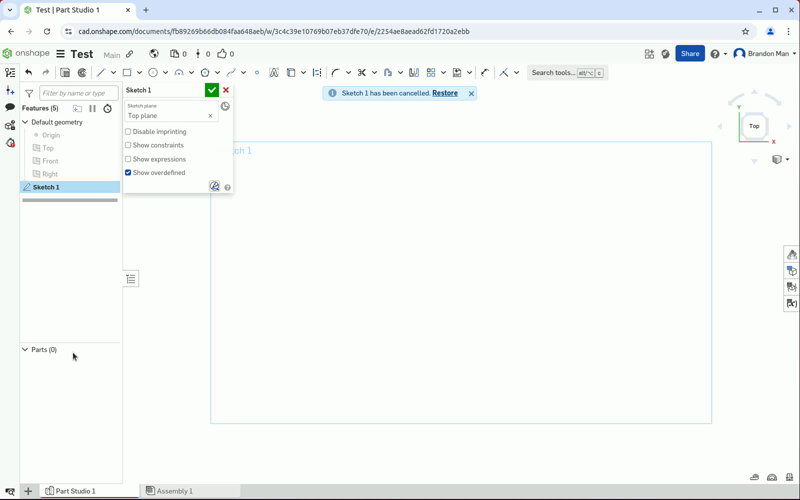
key_down(shift)
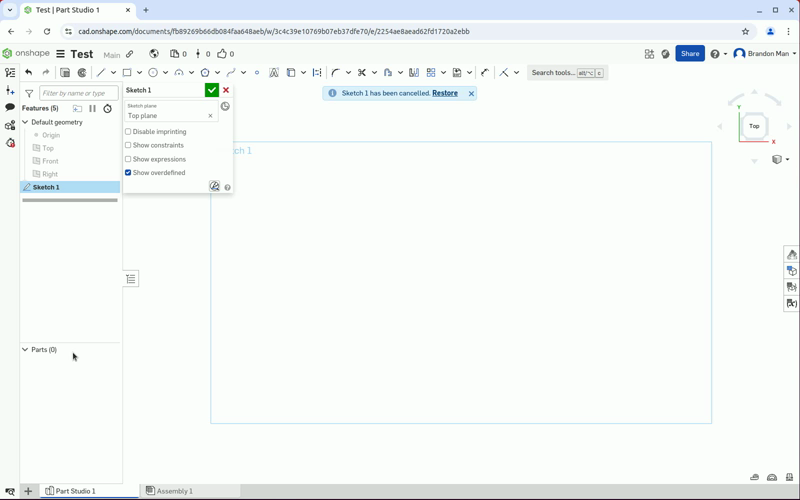
mouse_move(461, 282)
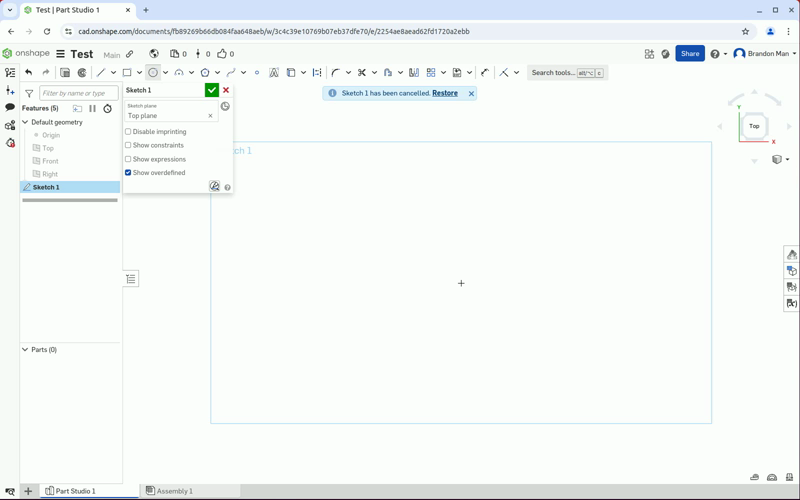
click(461, 282)
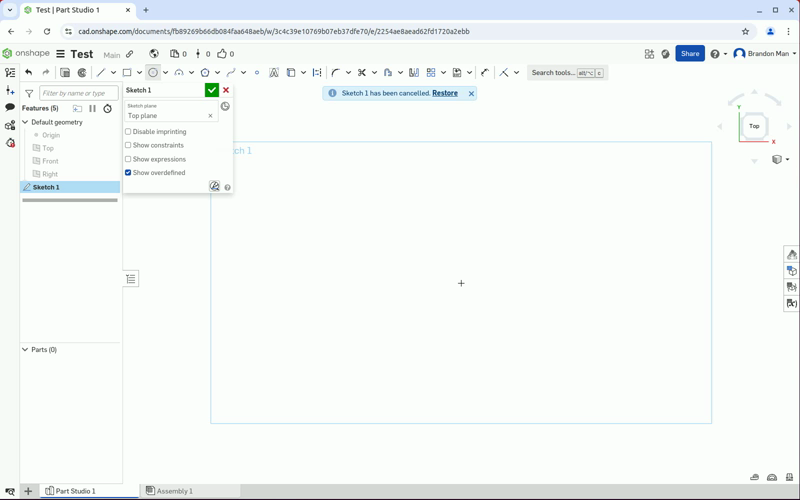
key_up(shift)
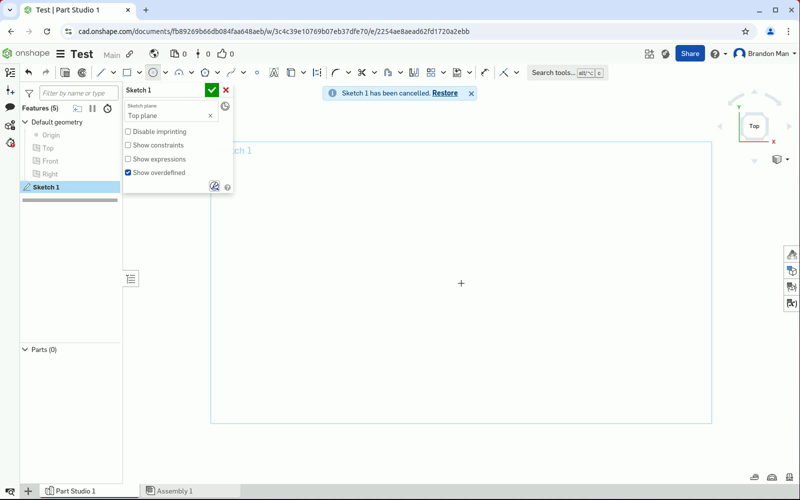
mouse_move(508, 282)
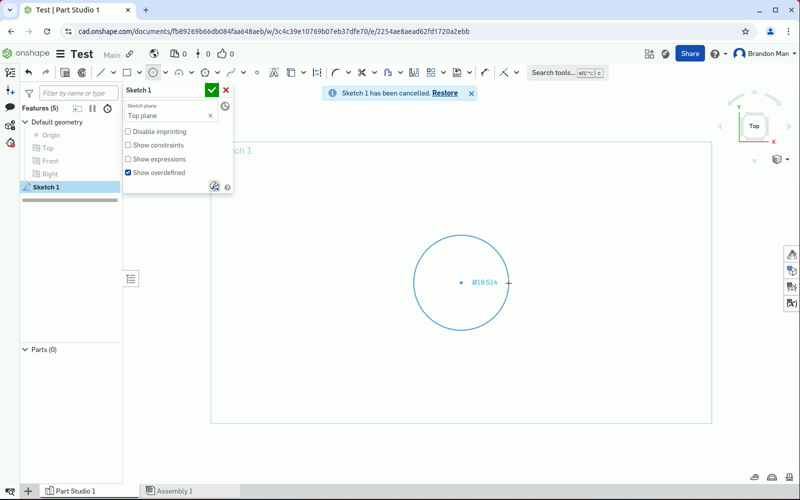
click(508, 282)
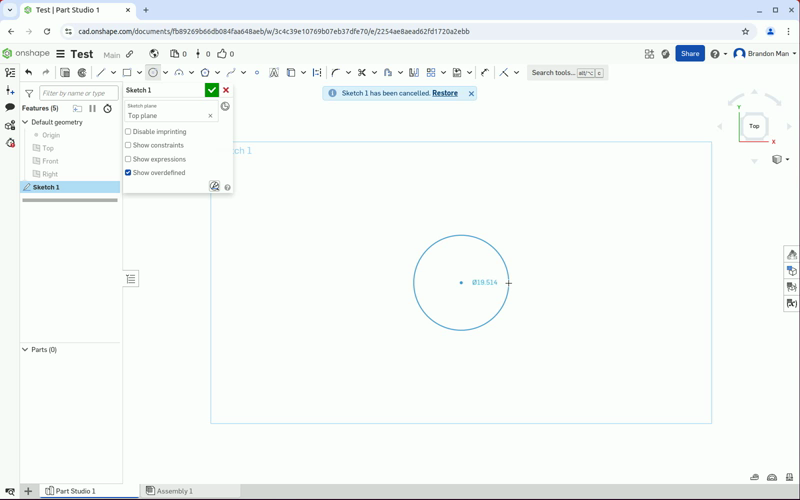
key(esc)
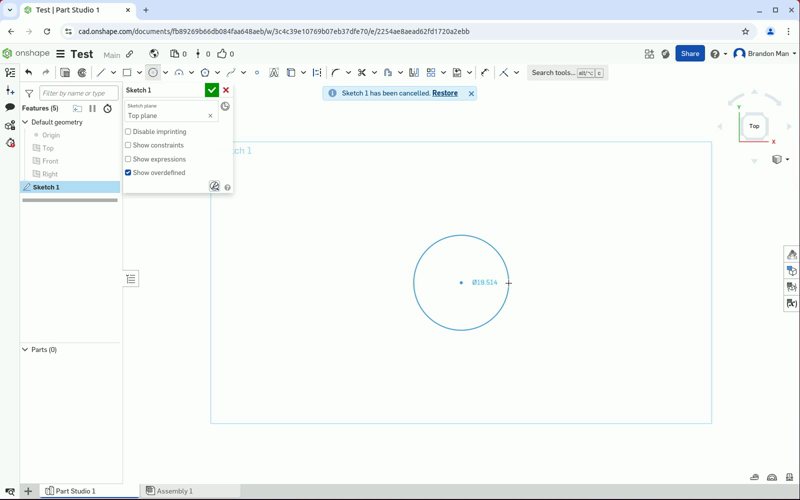
mouse_move(453, 289)
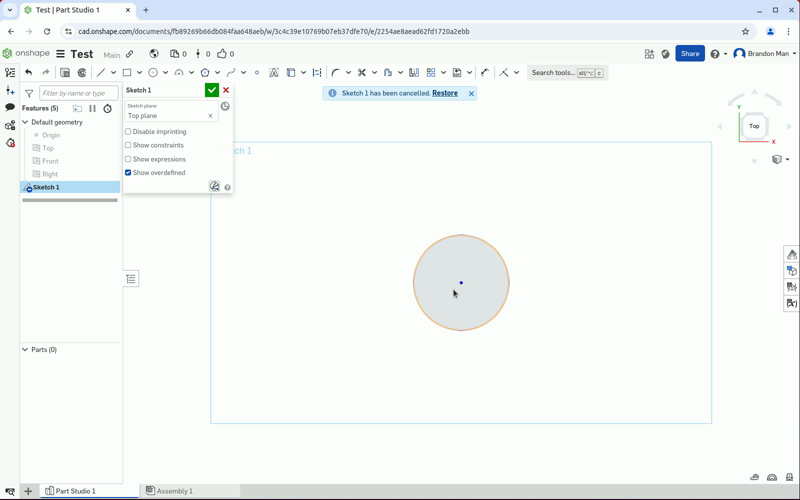
click(453, 289)
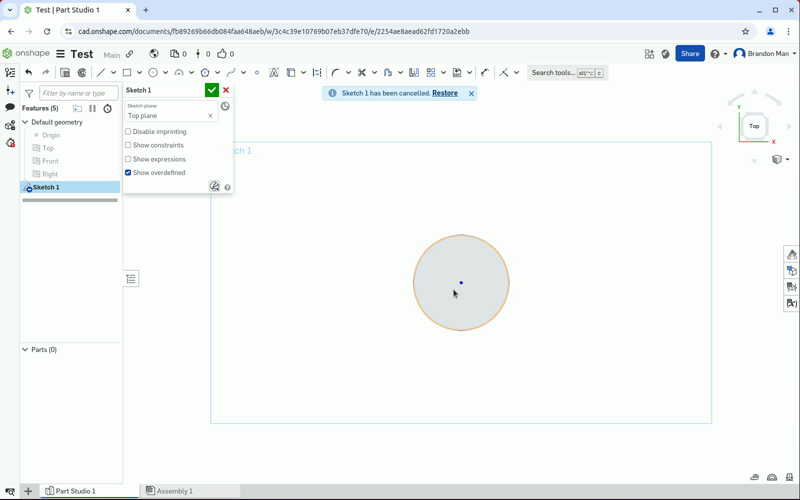
mouse_move(73, 352)
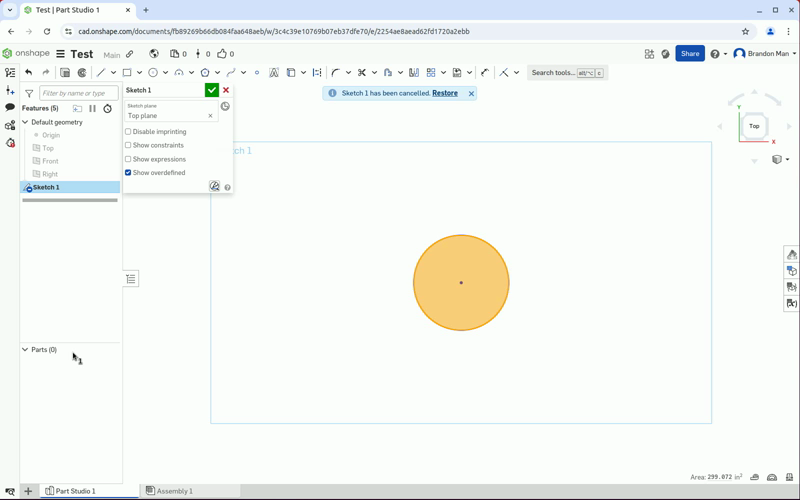
key(shift+y)
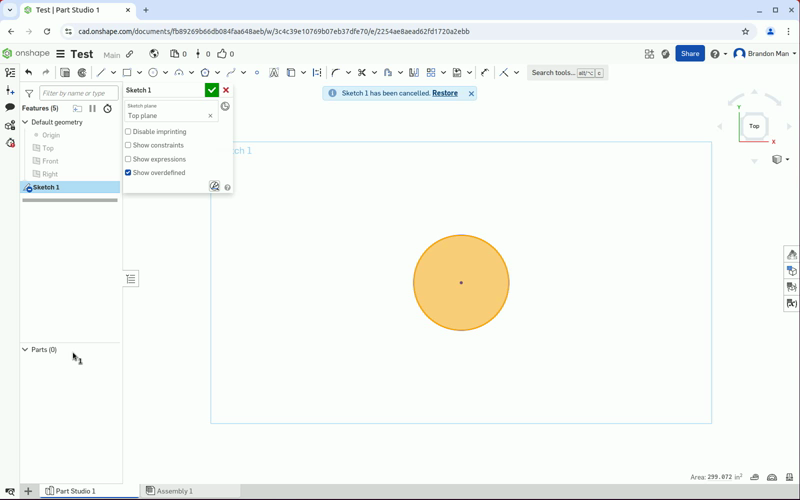
key(shift+e)
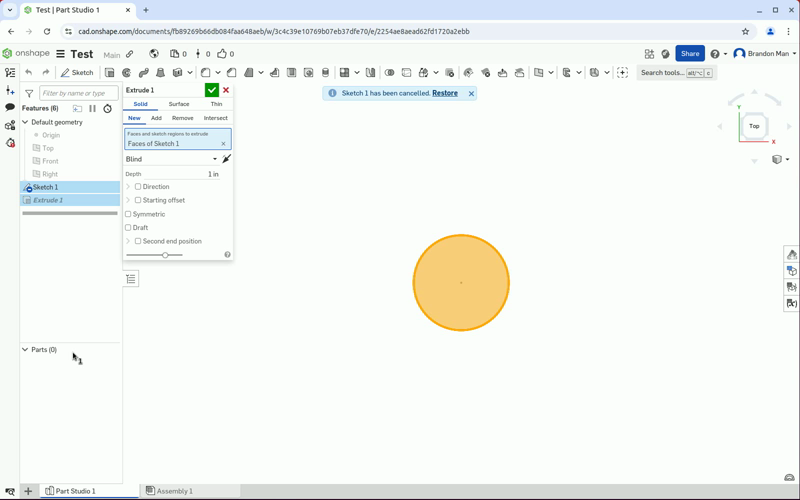
mouse_move(143, 106)
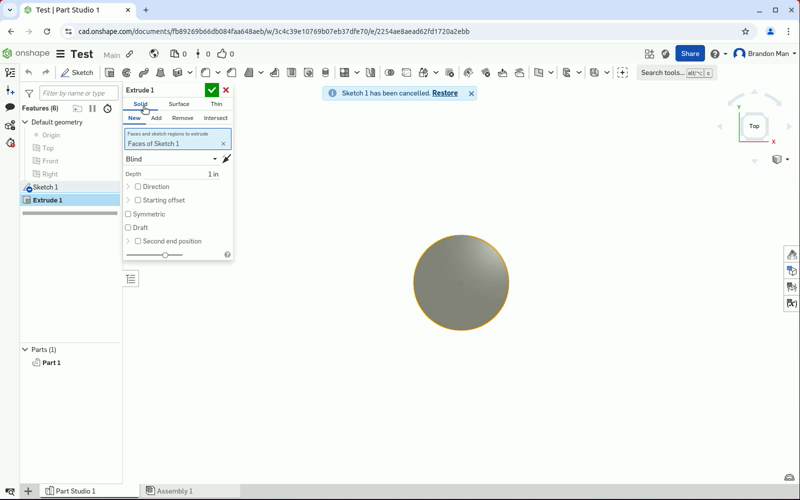
click(143, 106)
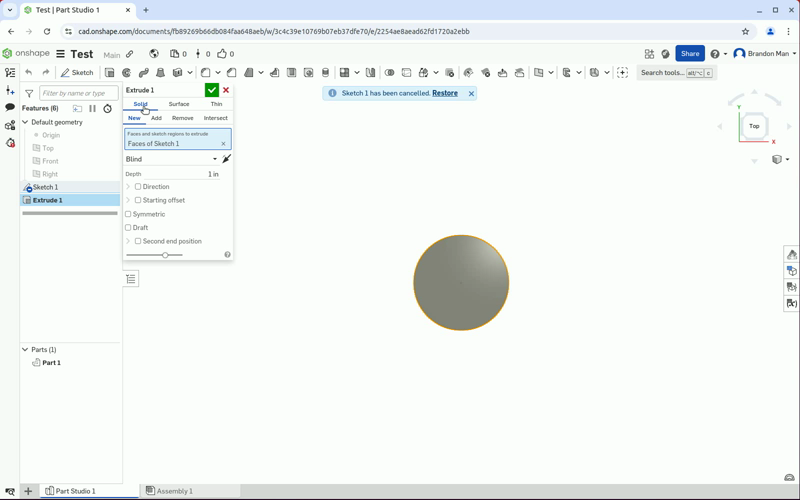
mouse_move(137, 120)
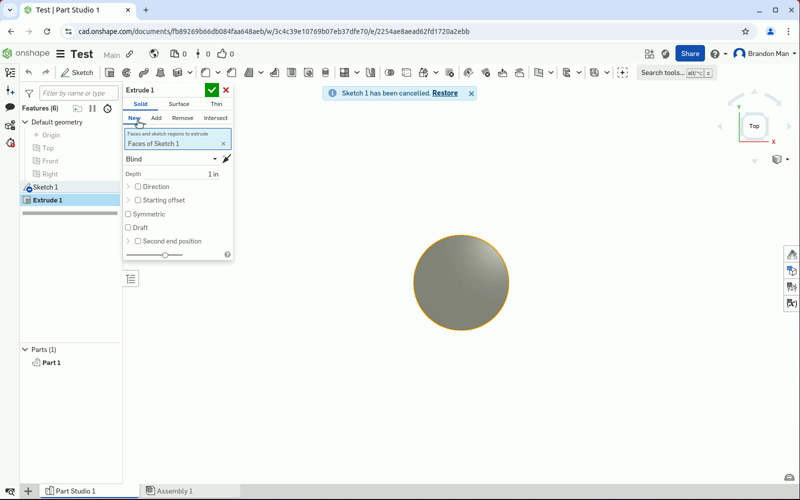
click(137, 120)
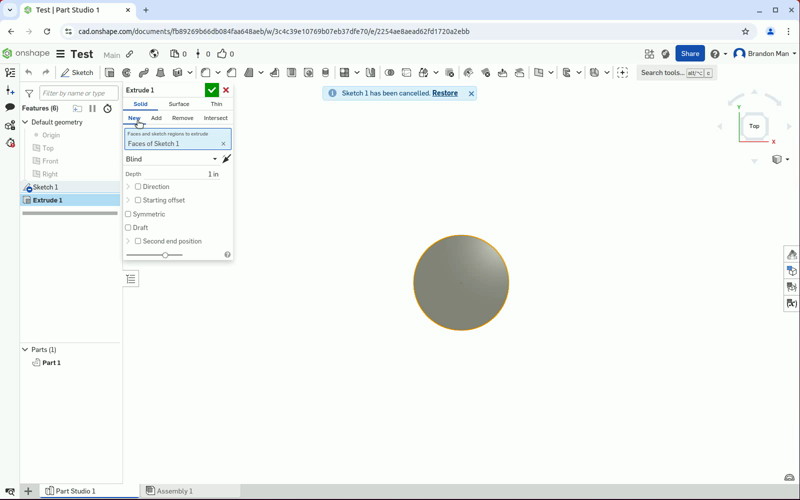
key(tab, 4)
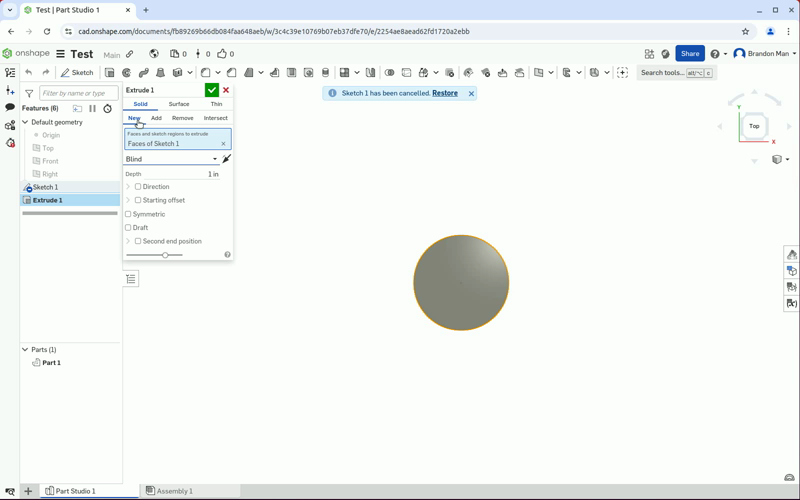
text(19.979)
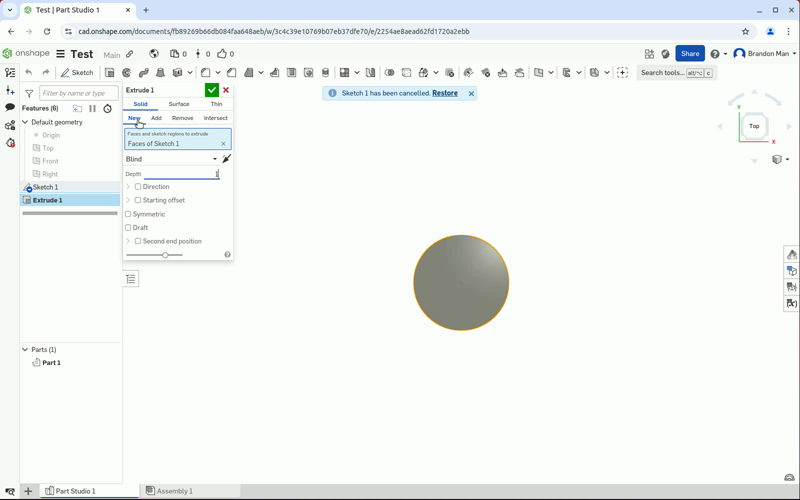
key(enter)
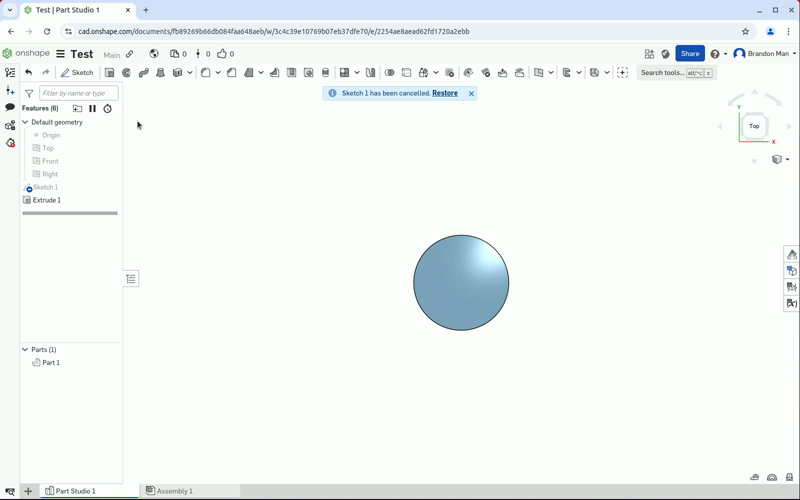
key(shift+h)
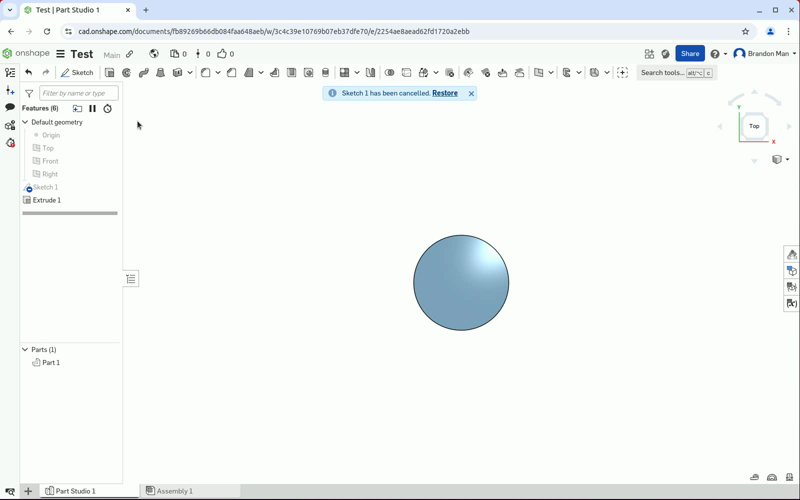
key(shift+h)
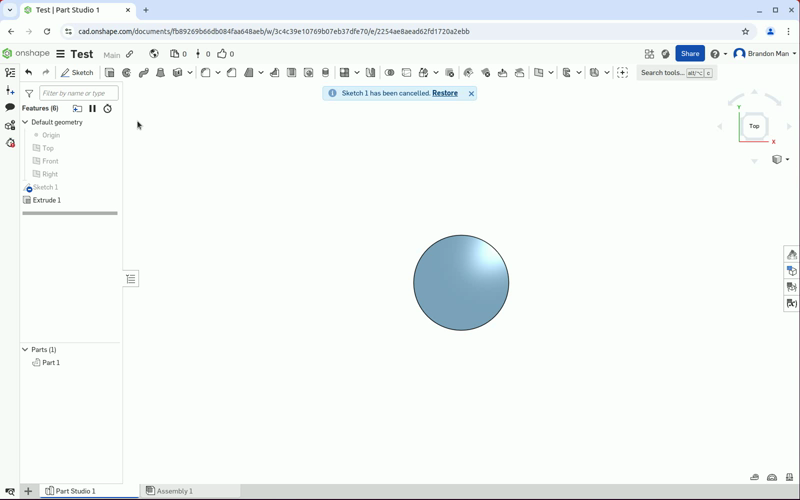
mouse_move(73, 189)
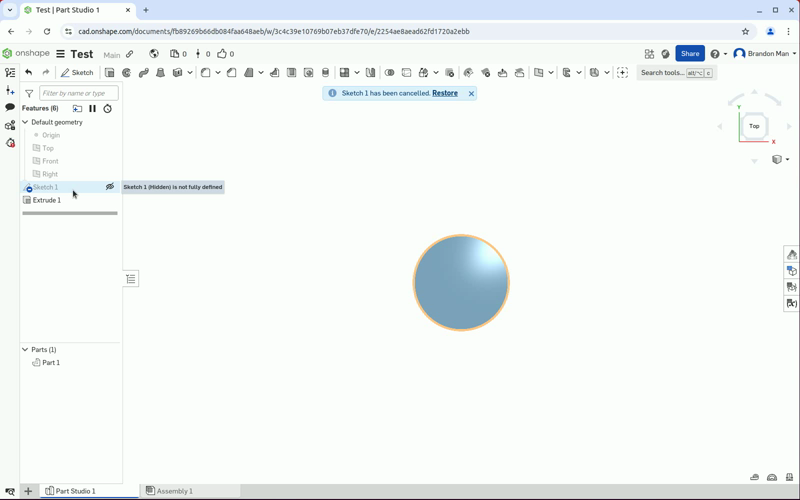
click(73, 189)
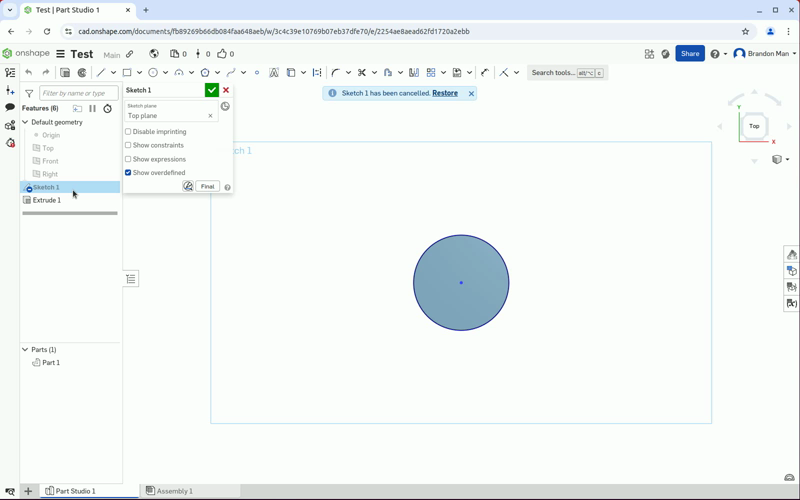
mouse_move(229, 92)
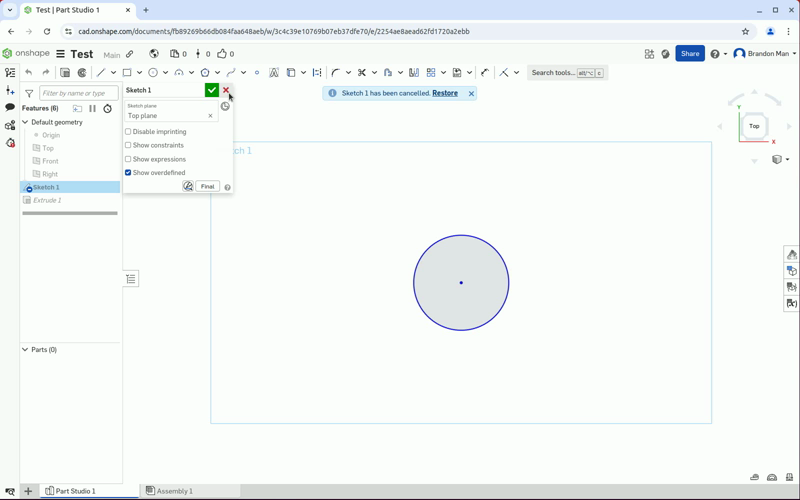
click(229, 92)
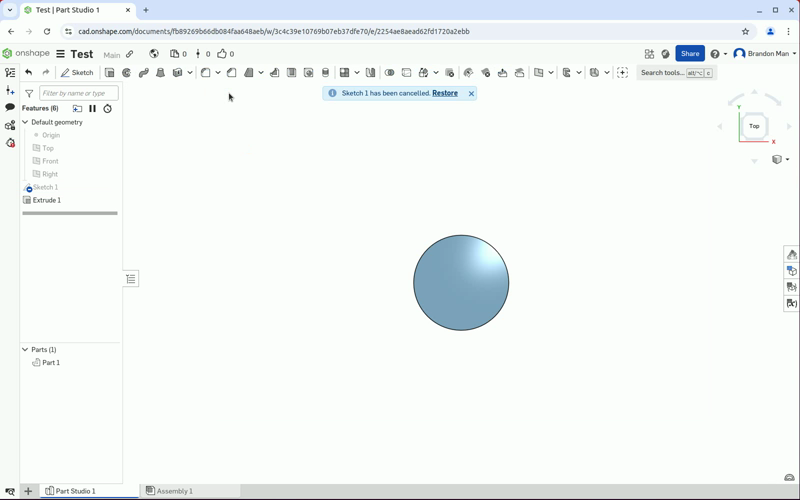
mouse_move(541, 75)
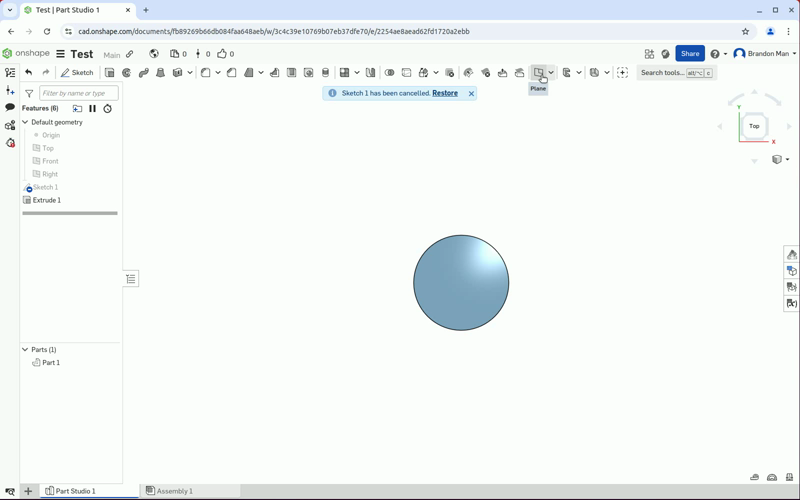
click(541, 75)
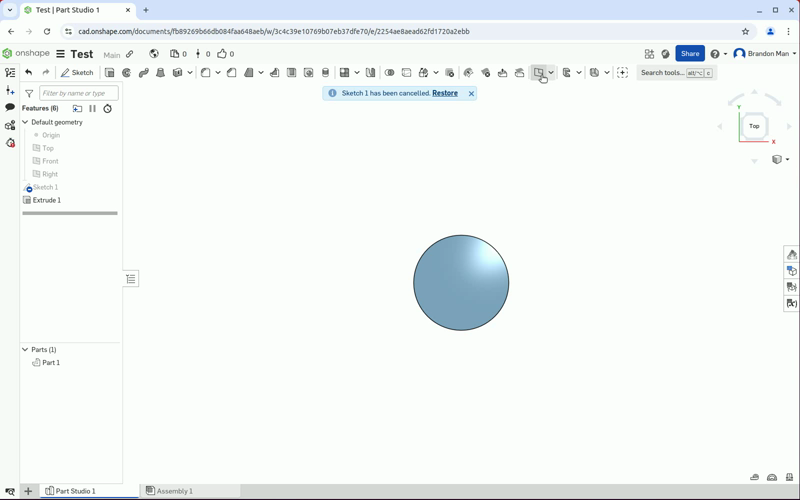
mouse_move(73, 150)
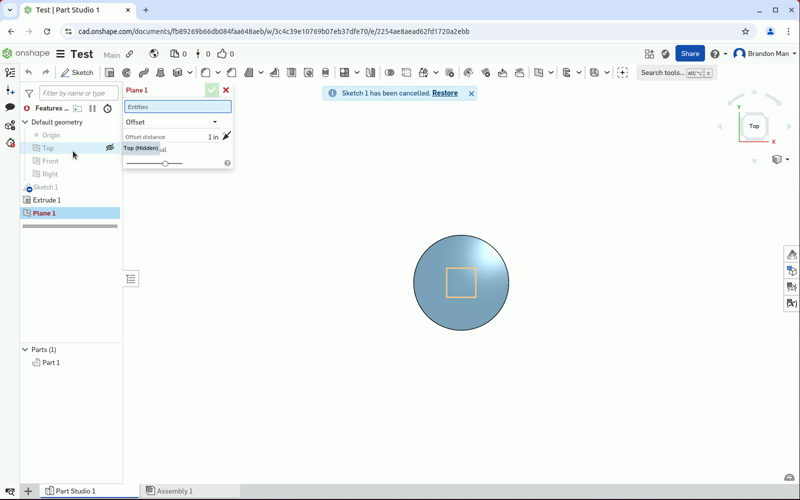
click(73, 150)
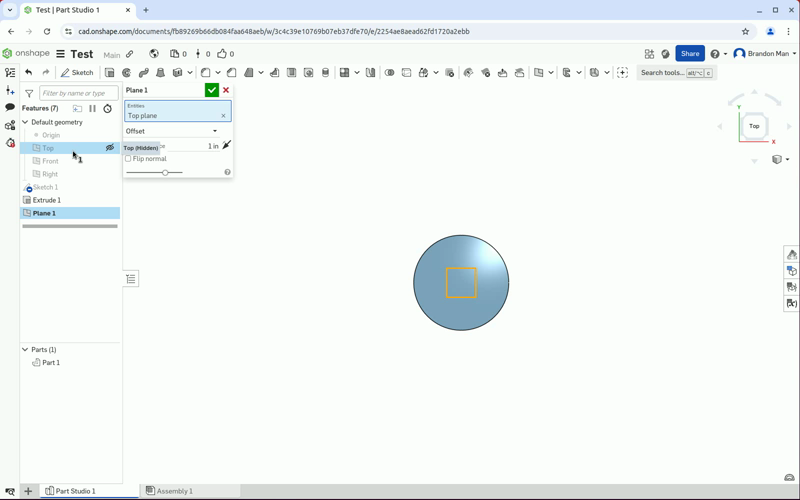
key(tab, 2)
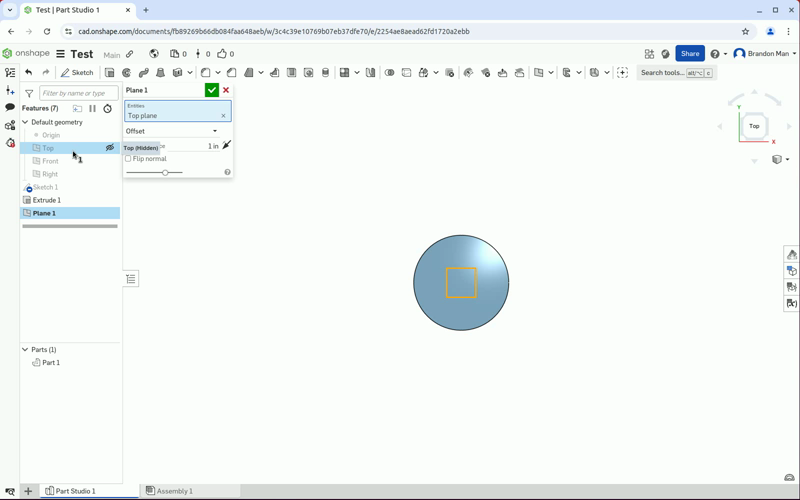
text(19.966)
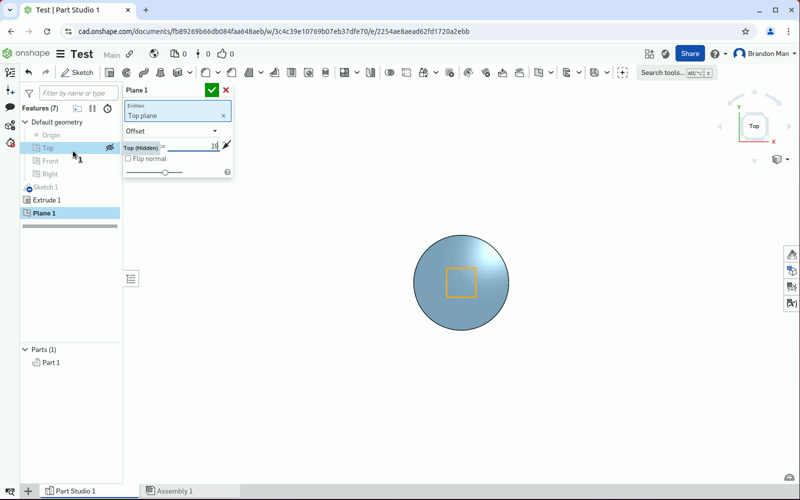
key(enter, 2)
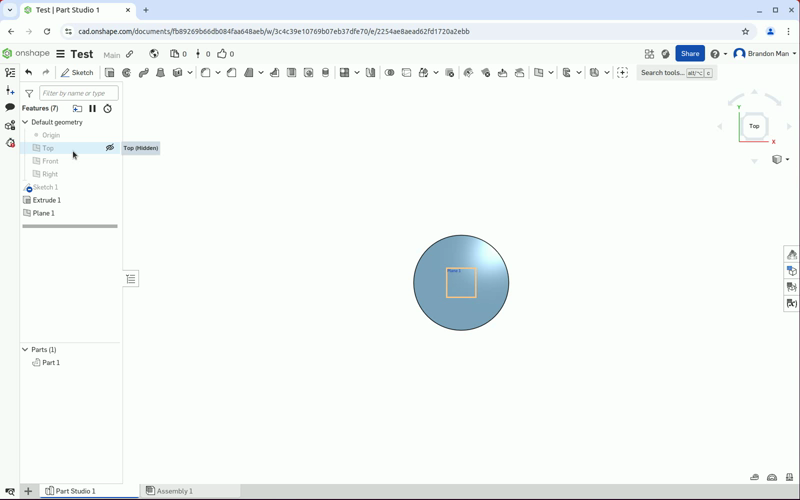
key(shift+s)
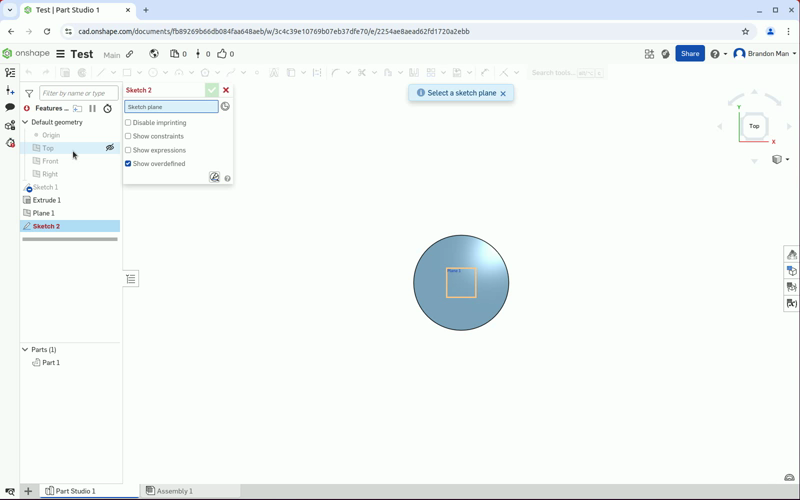
mouse_move(73, 215)
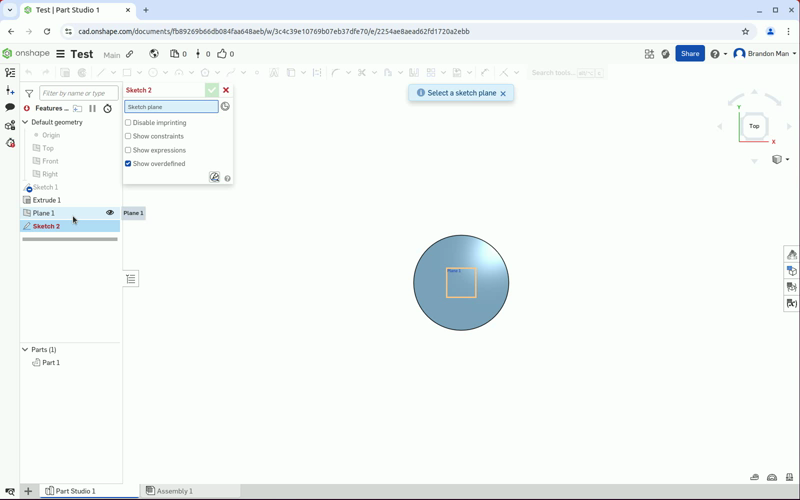
click(73, 215)
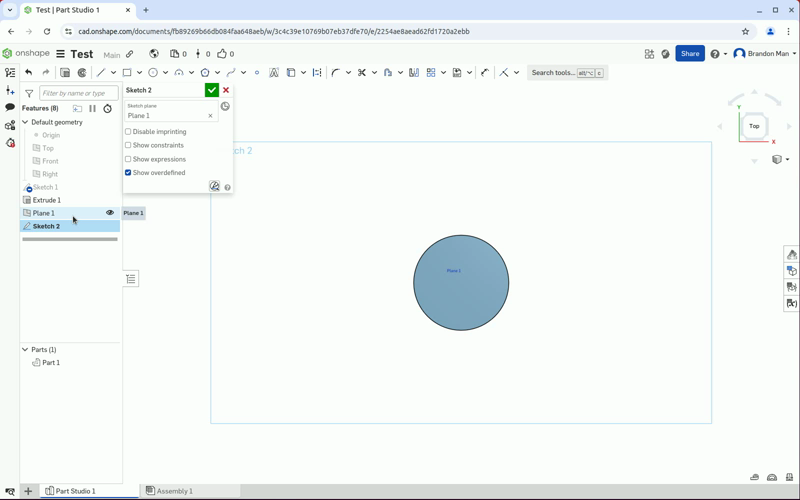
mouse_move(73, 352)
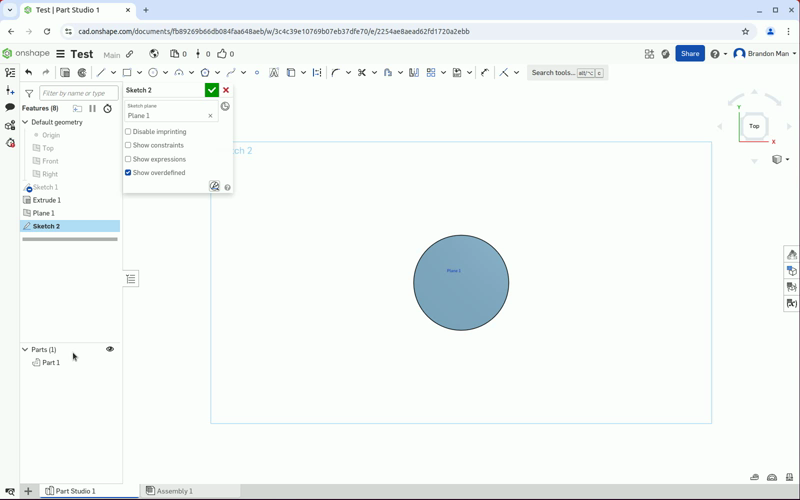
key(y)
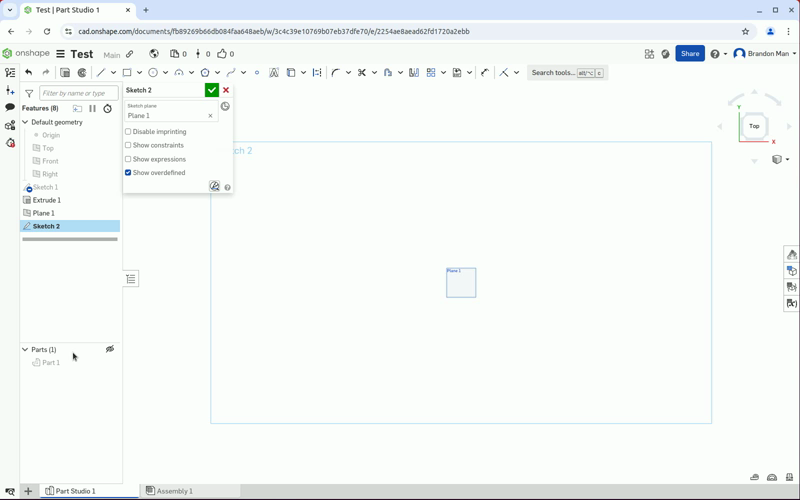
key(c)
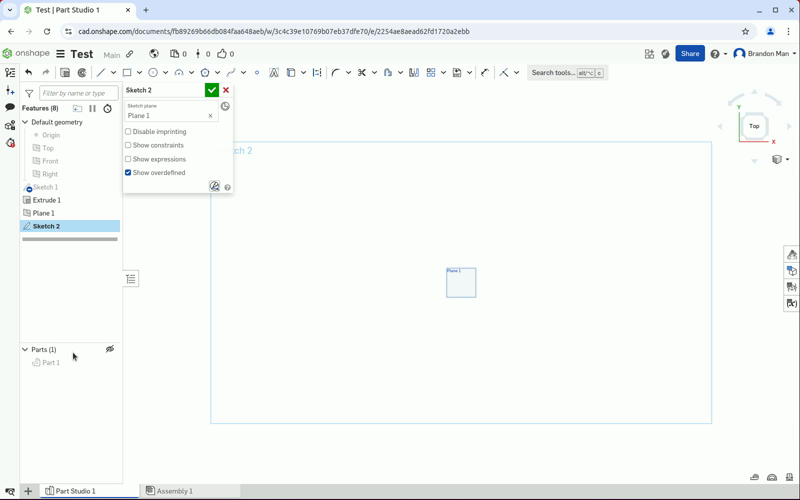
key_down(shift)
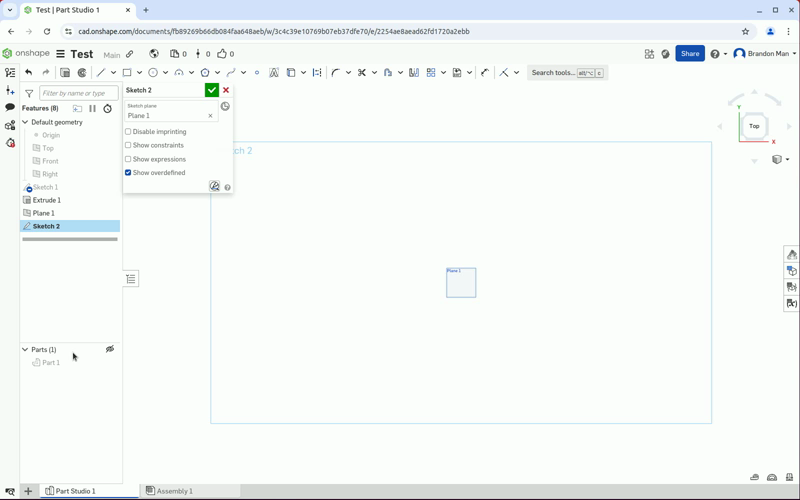
mouse_move(461, 286)
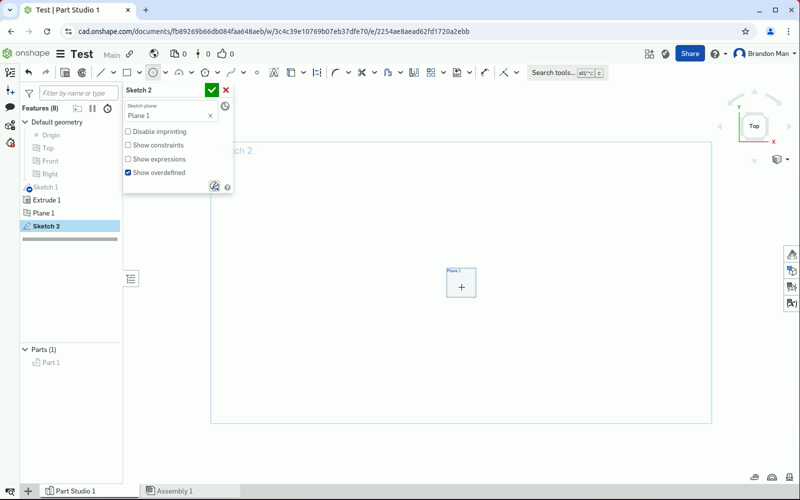
click(461, 286)
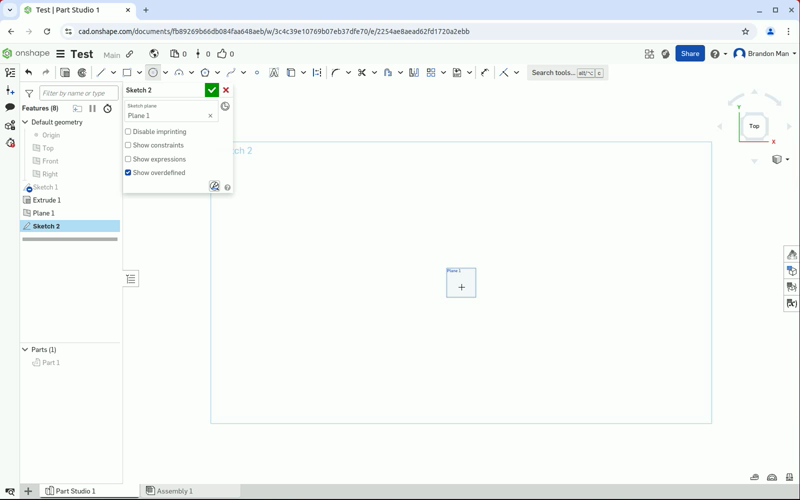
key_up(shift)
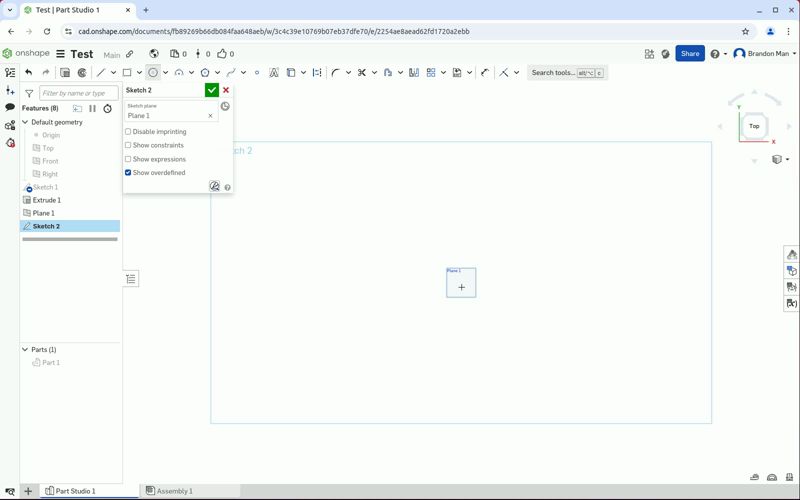
mouse_move(501, 286)
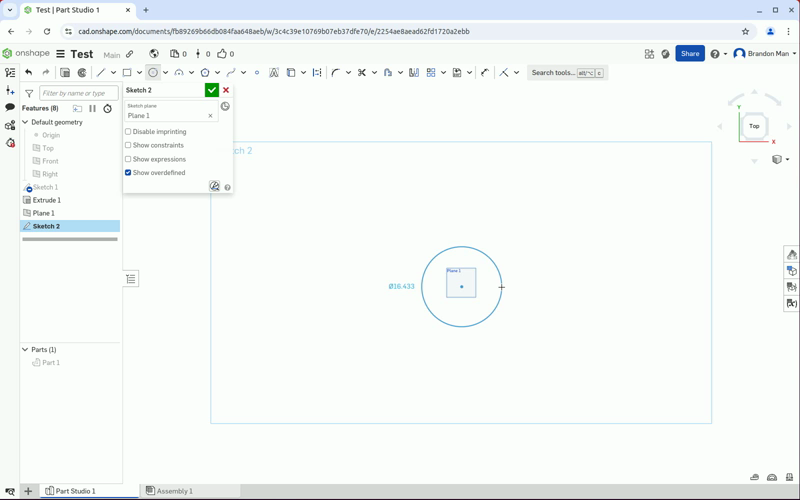
click(501, 286)
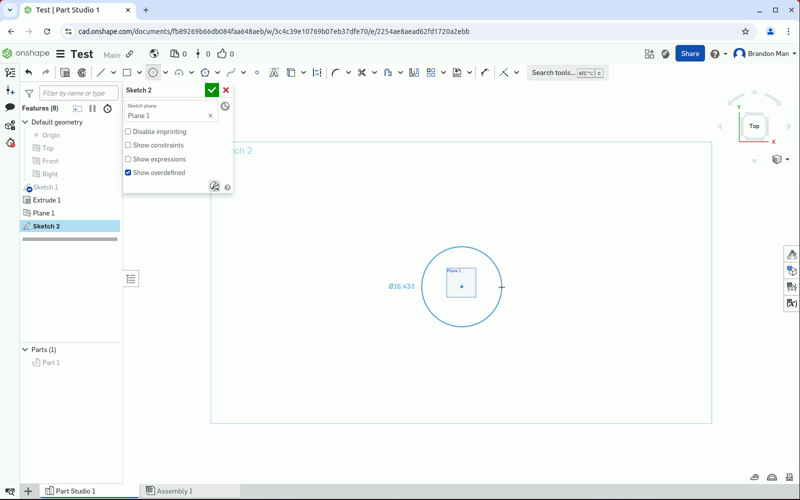
key(esc)
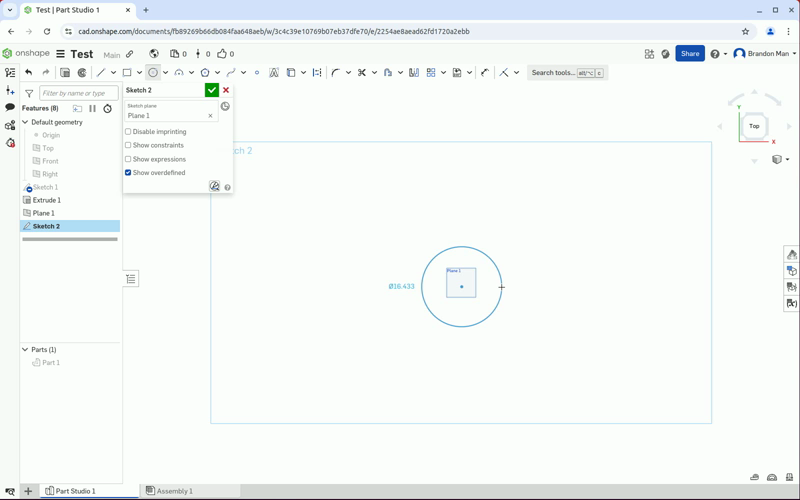
mouse_move(473, 253)
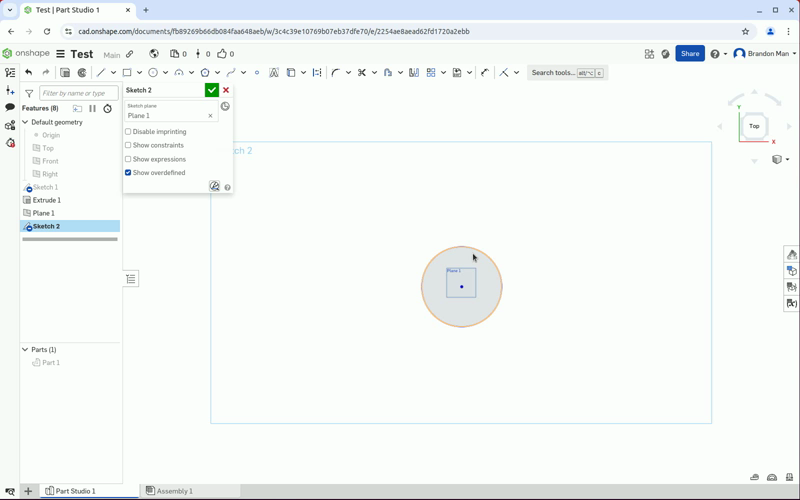
click(473, 253)
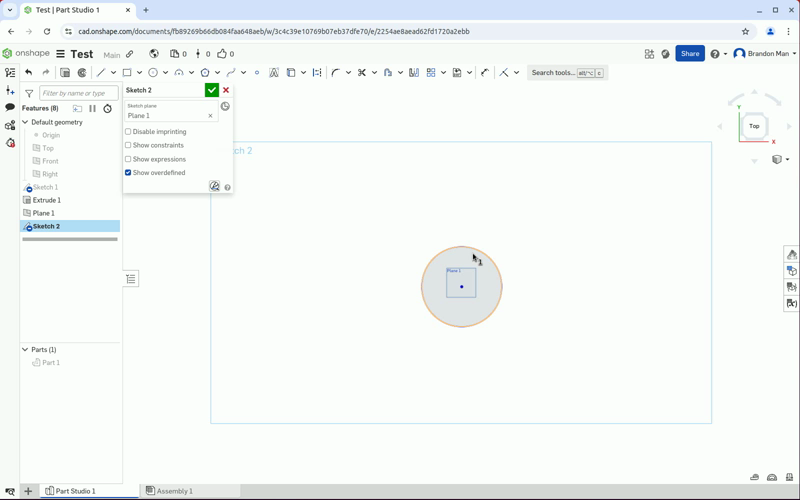
mouse_move(73, 352)
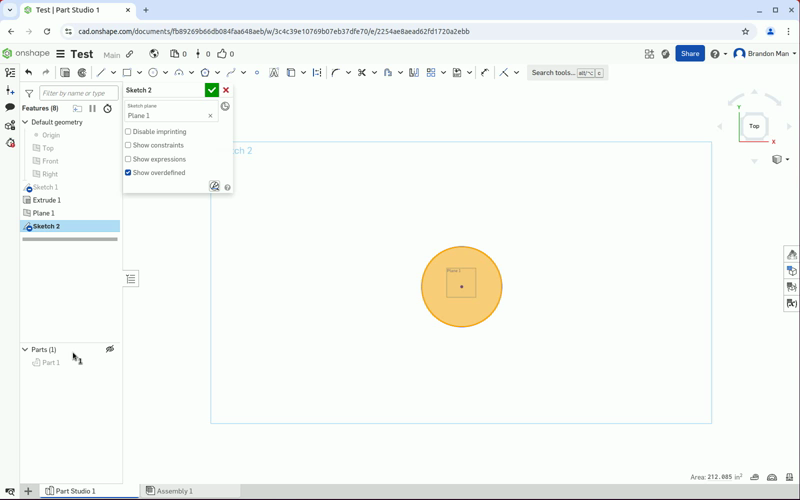
key(shift+y)
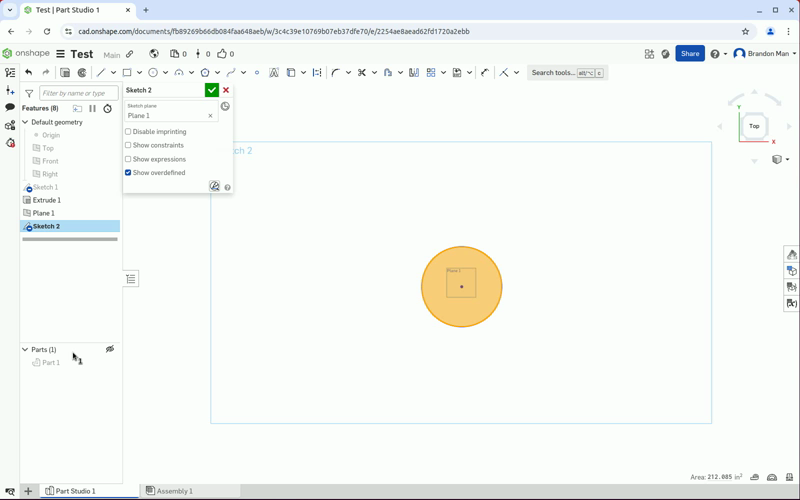
key(shift+e)
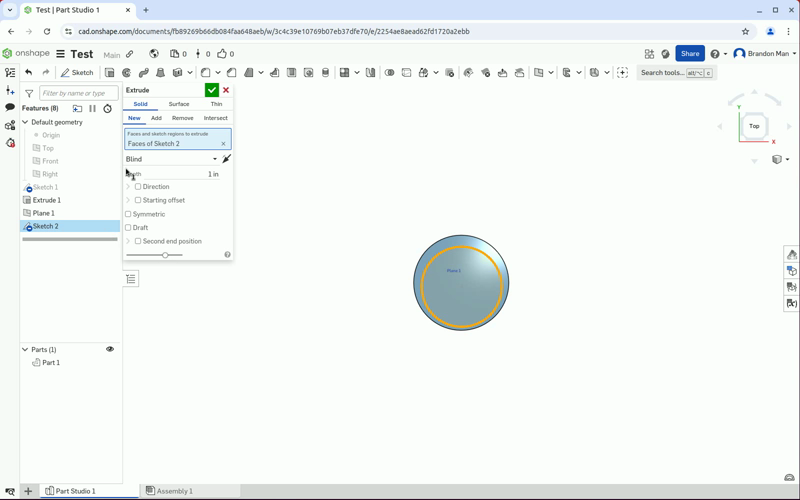
mouse_move(143, 106)
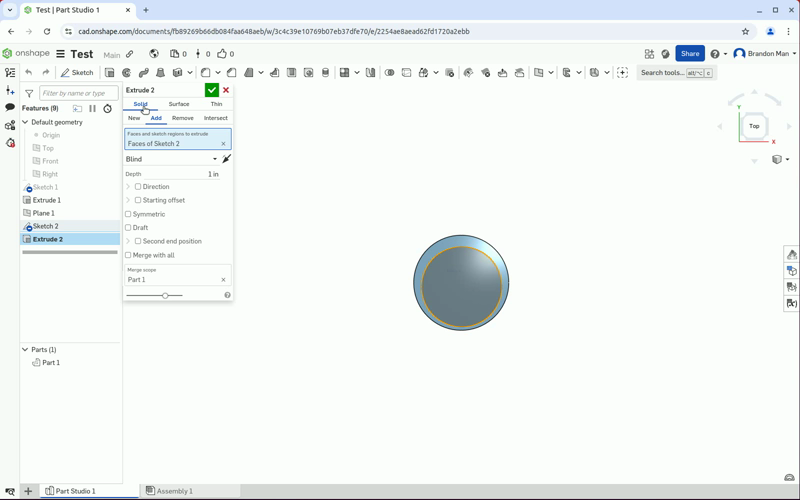
click(143, 106)
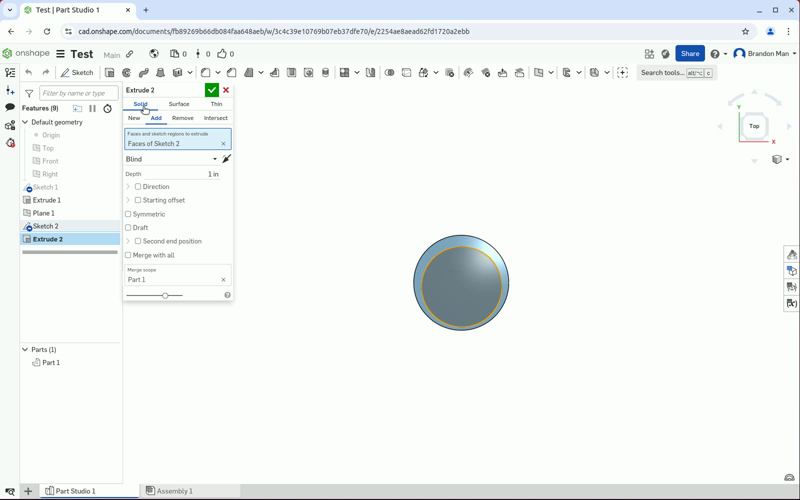
mouse_move(186, 120)
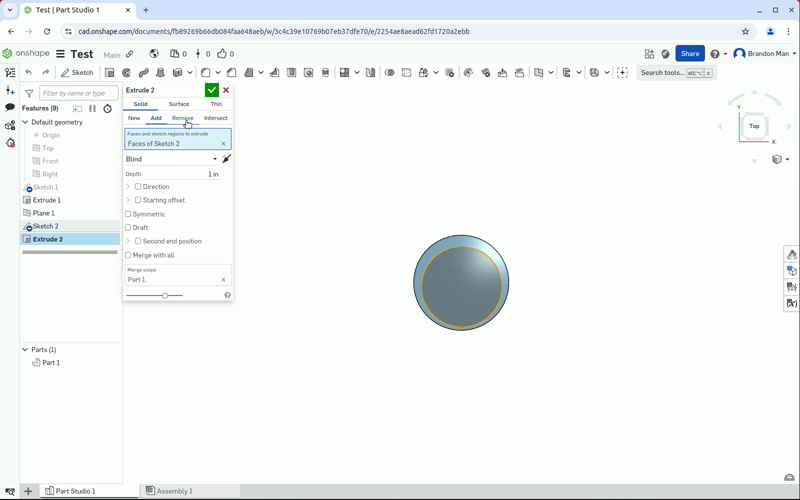
click(186, 120)
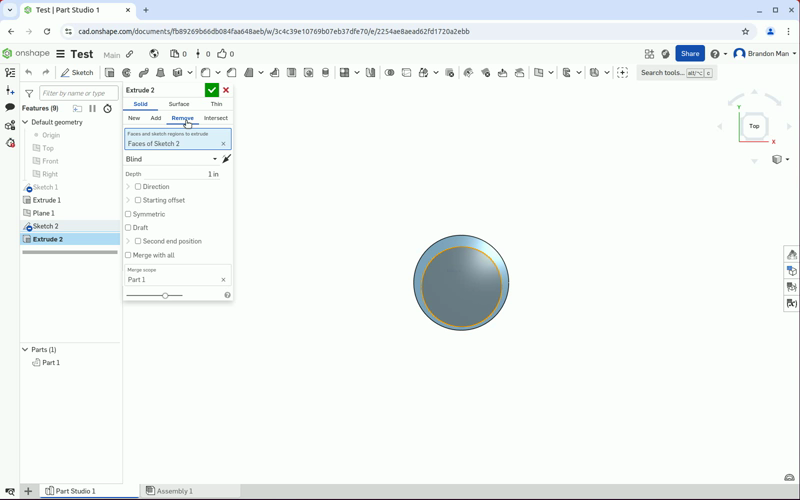
key(tab, 4)
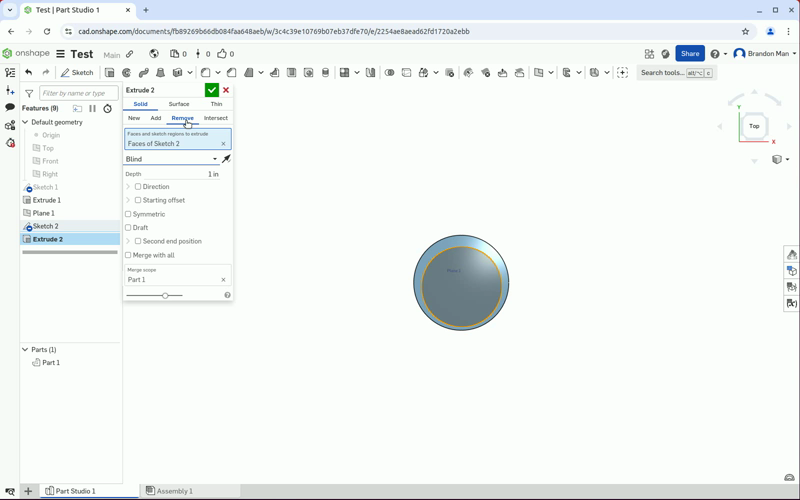
text(16.128)
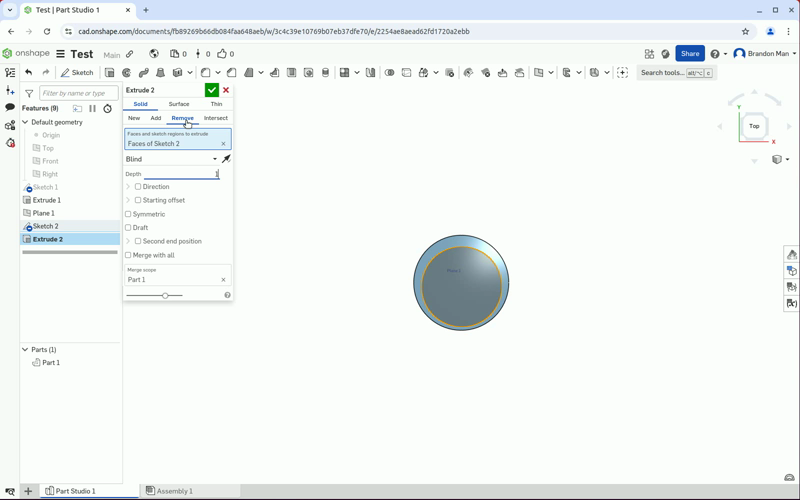
key(tab, 6)
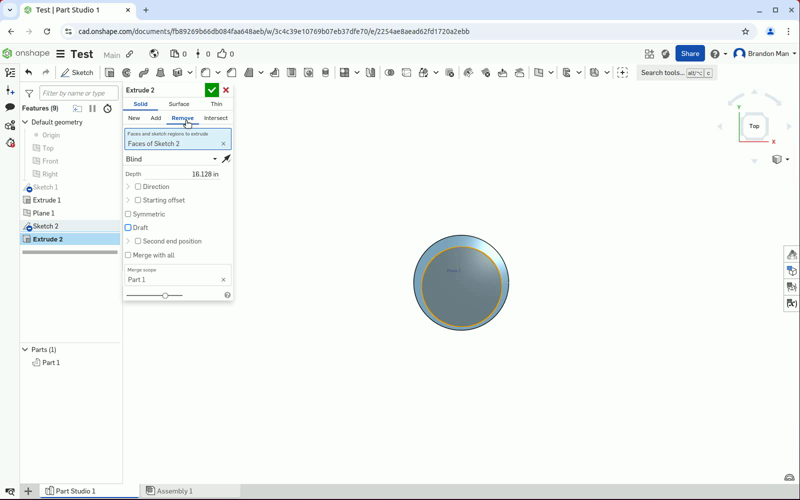
key(space)
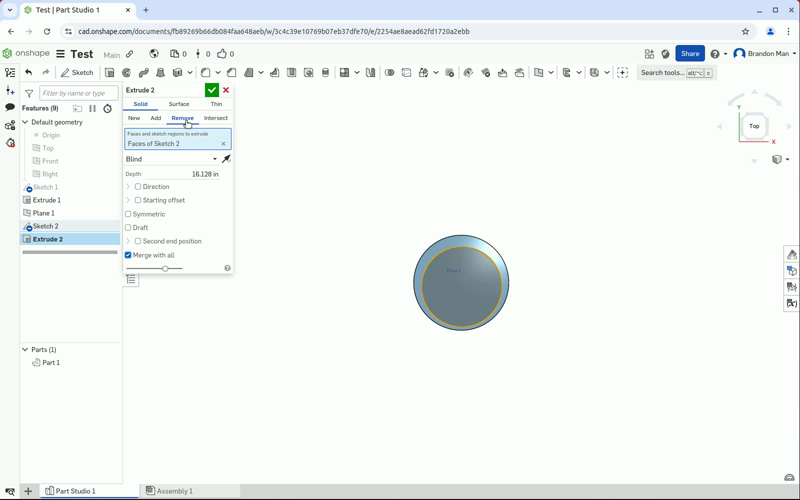
key(enter)
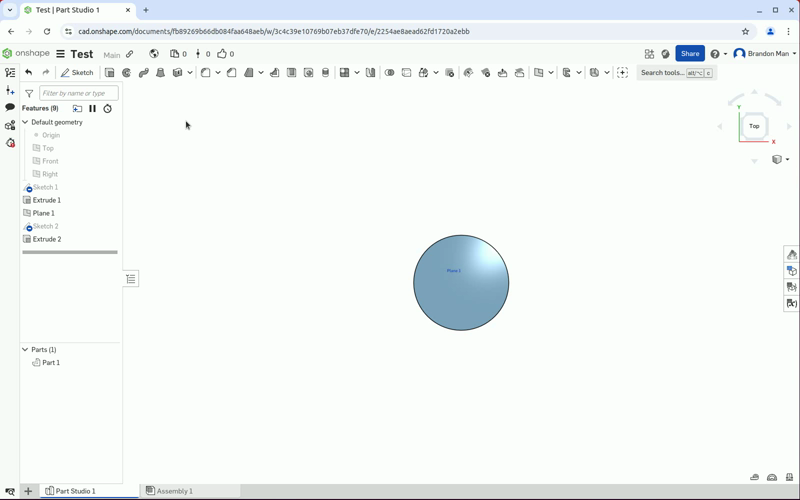
key(shift+h)
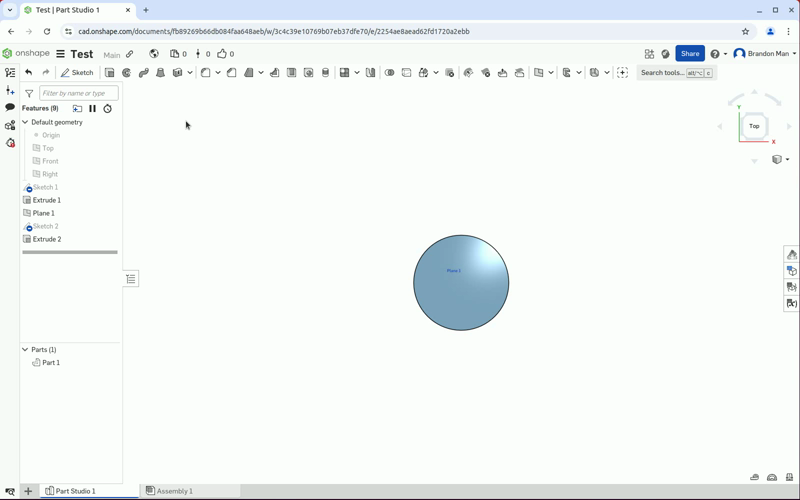
key(shift+h)
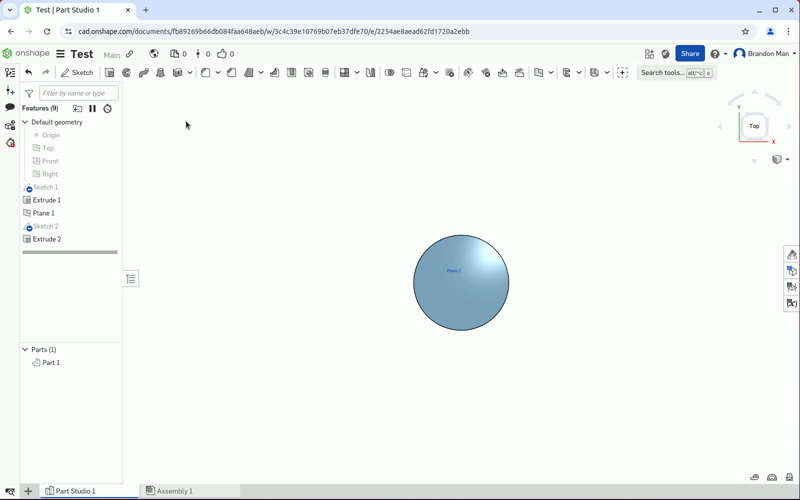
mouse_move(73, 189)
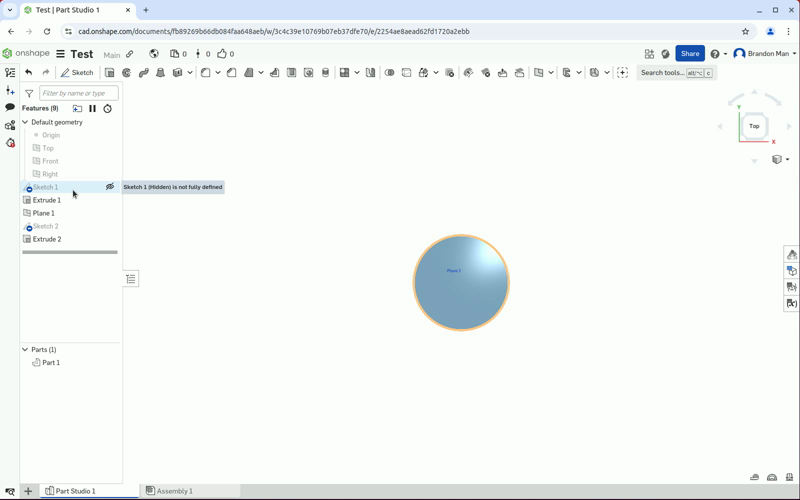
click(73, 189)
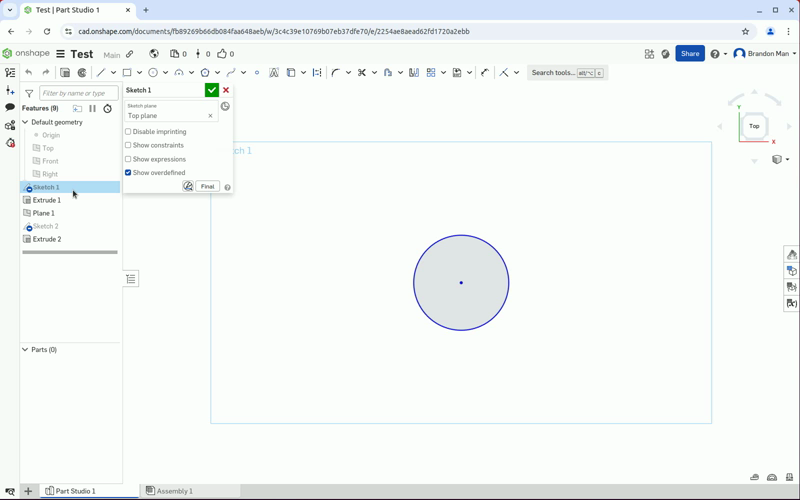
mouse_move(229, 92)
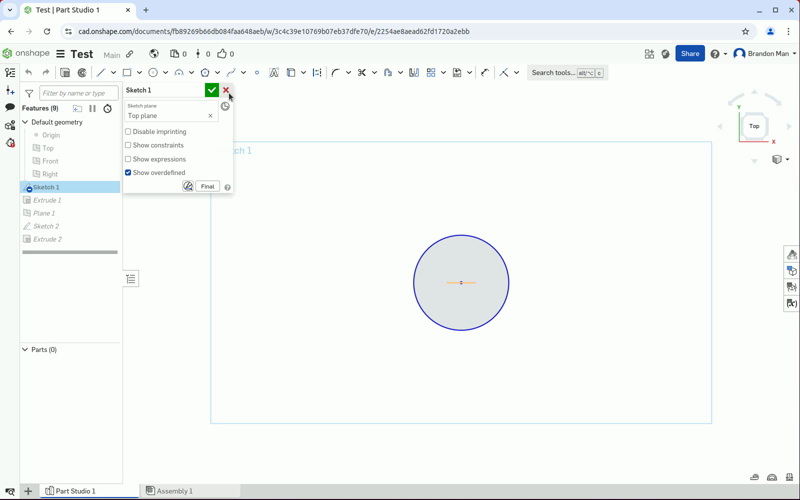
click(229, 92)
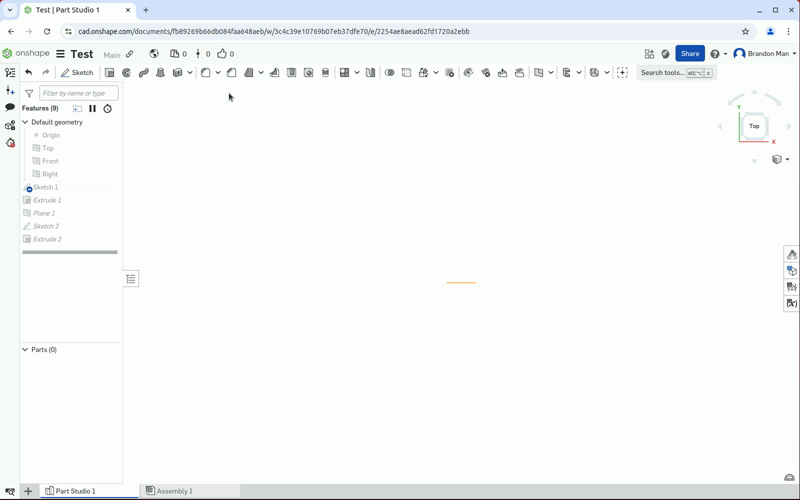
mouse_move(541, 75)
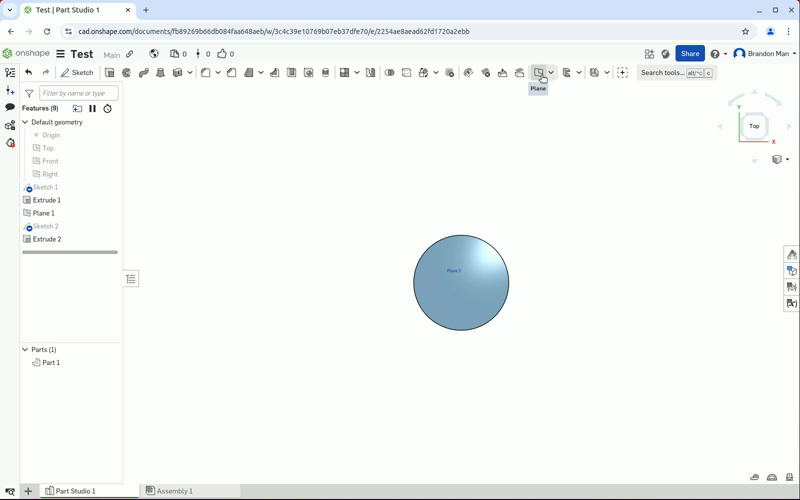
click(541, 75)
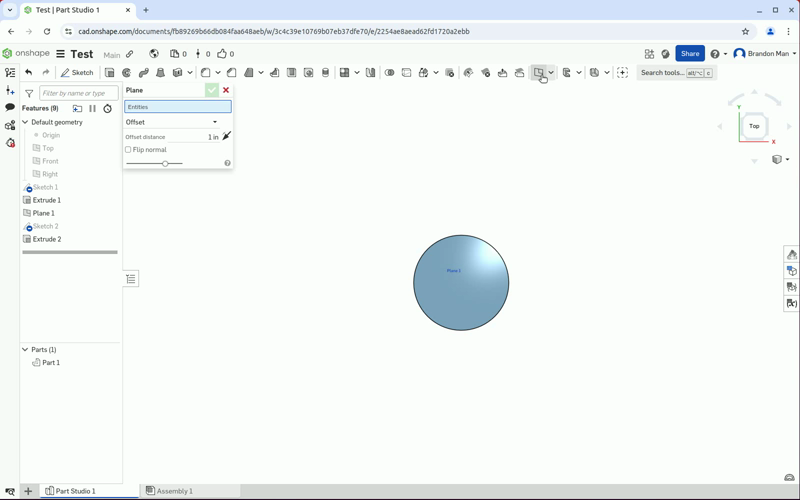
mouse_move(73, 150)
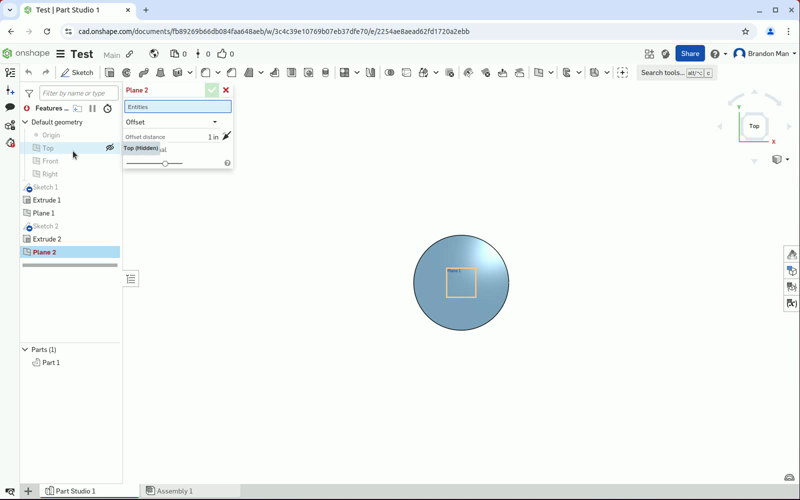
click(73, 150)
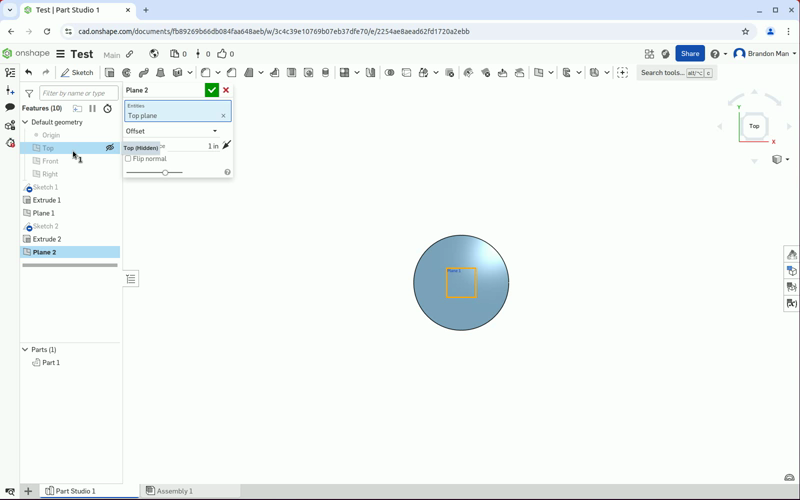
key(tab, 2)
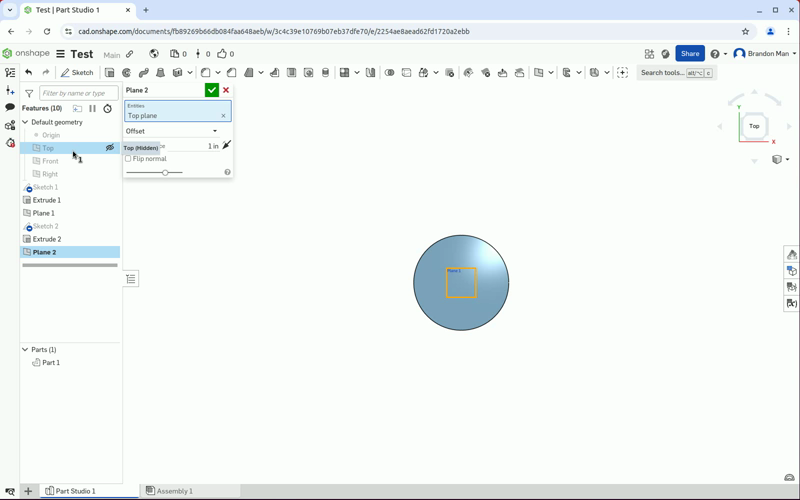
text(4.098)
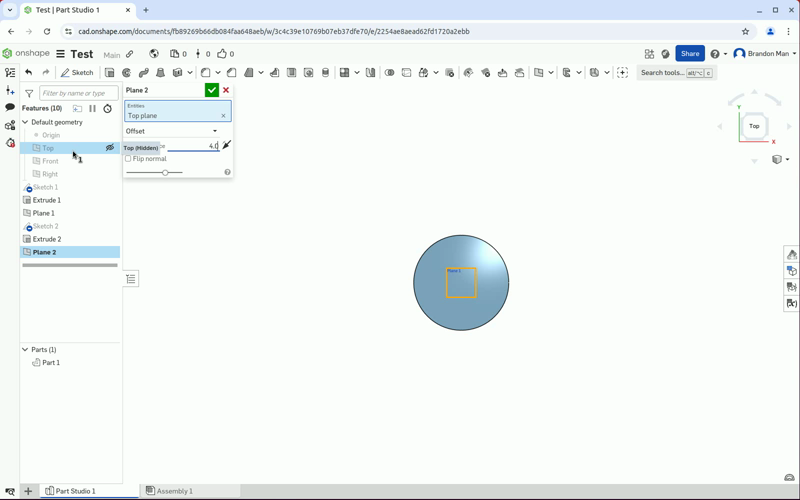
key(enter, 2)
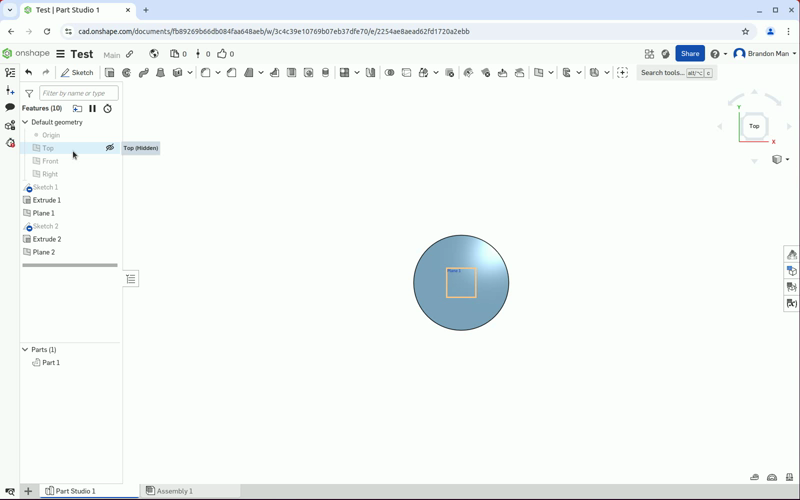
key(shift+s)
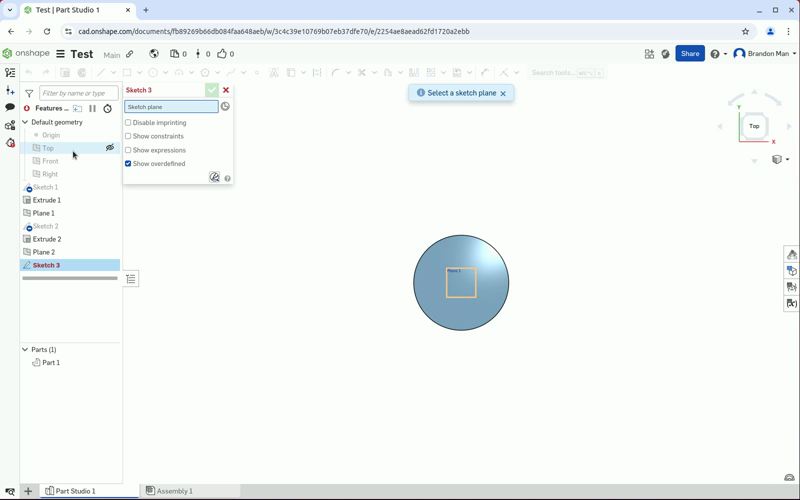
mouse_move(73, 254)
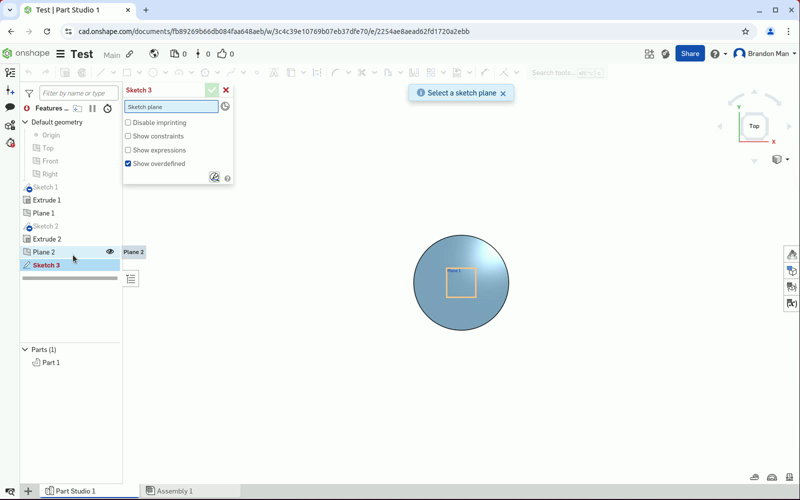
click(73, 254)
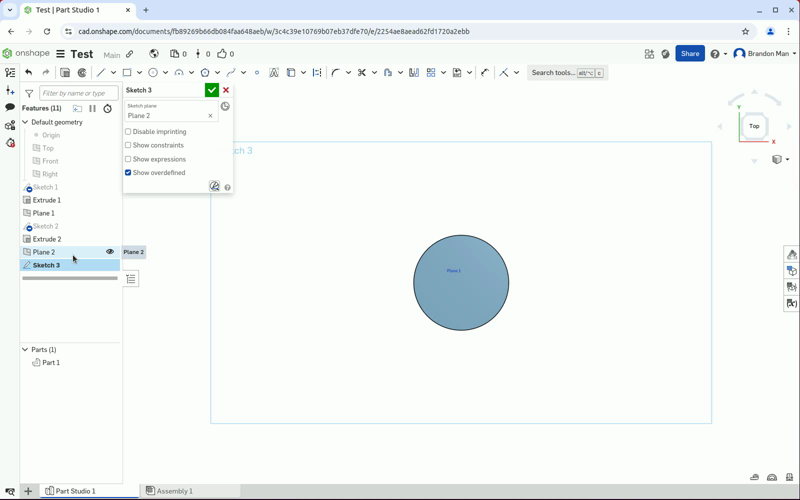
mouse_move(73, 352)
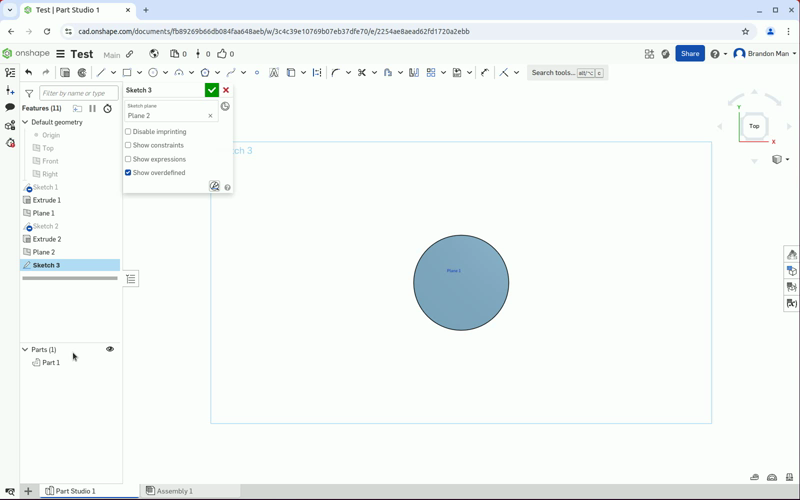
key(y)
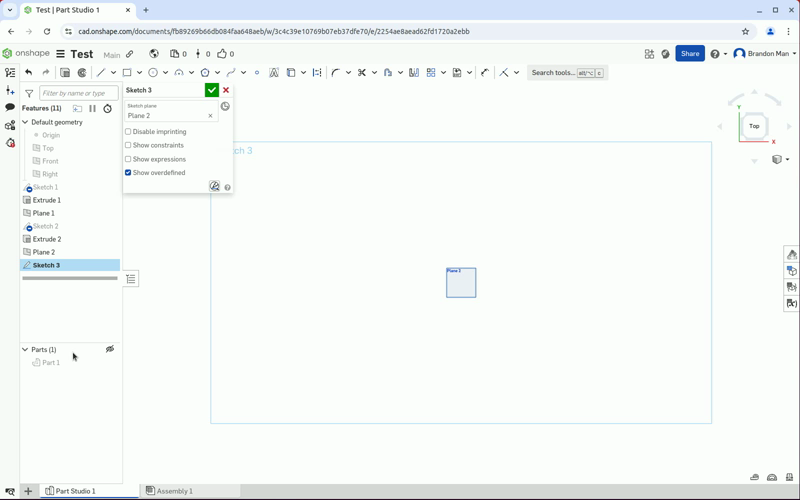
key(c)
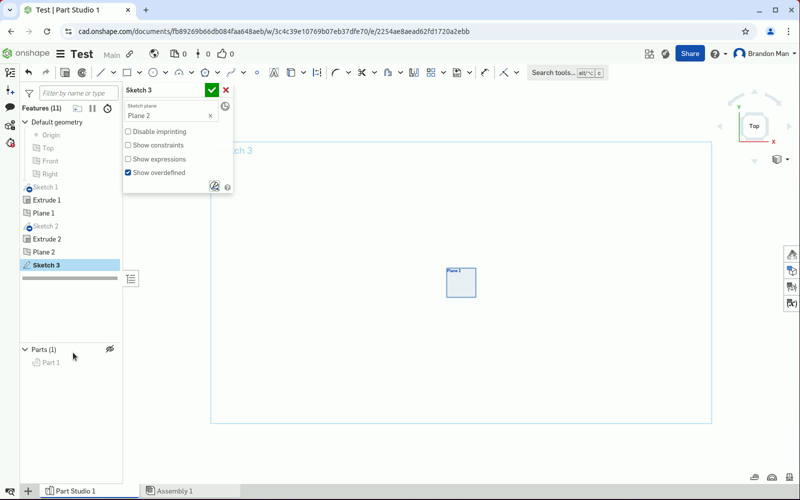
key_down(shift)
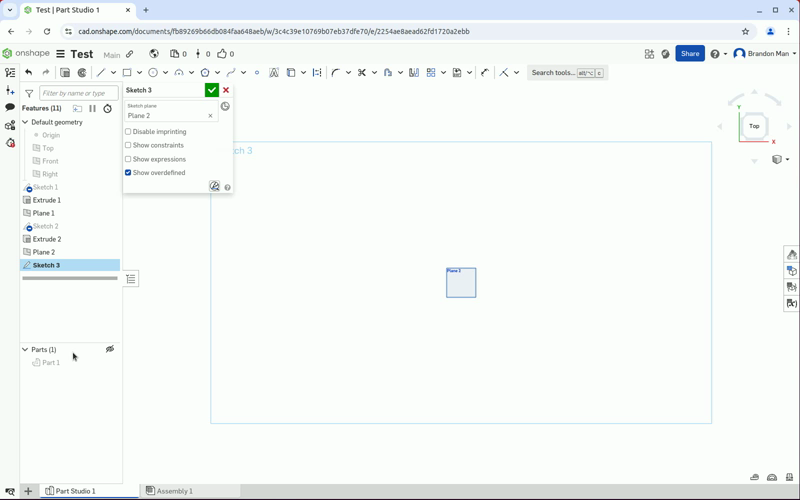
mouse_move(461, 286)
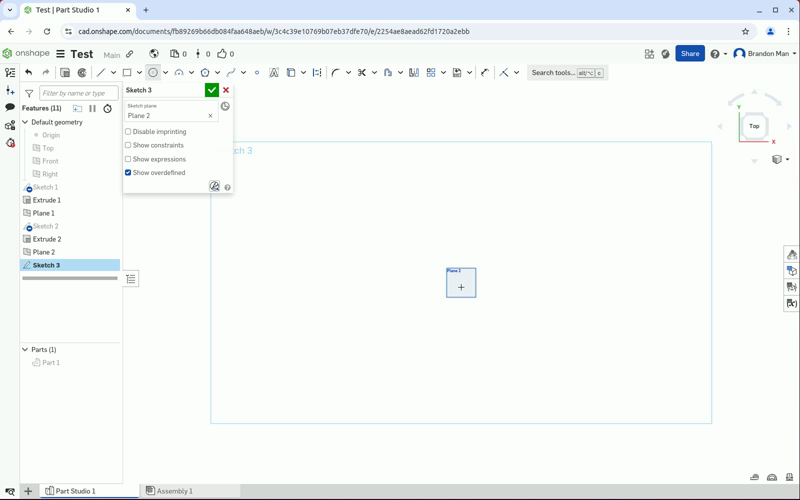
click(461, 286)
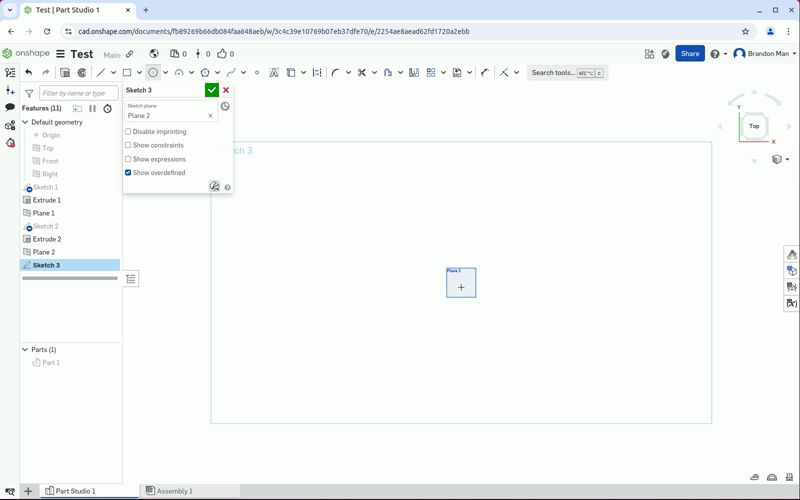
key_up(shift)
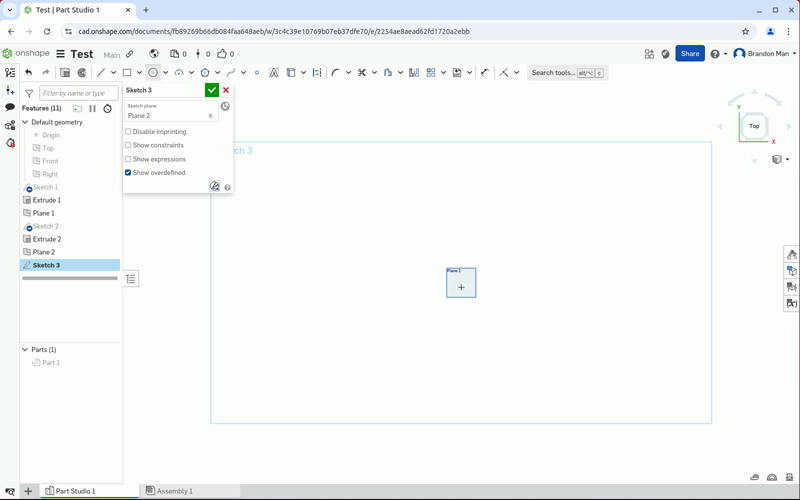
mouse_move(491, 286)
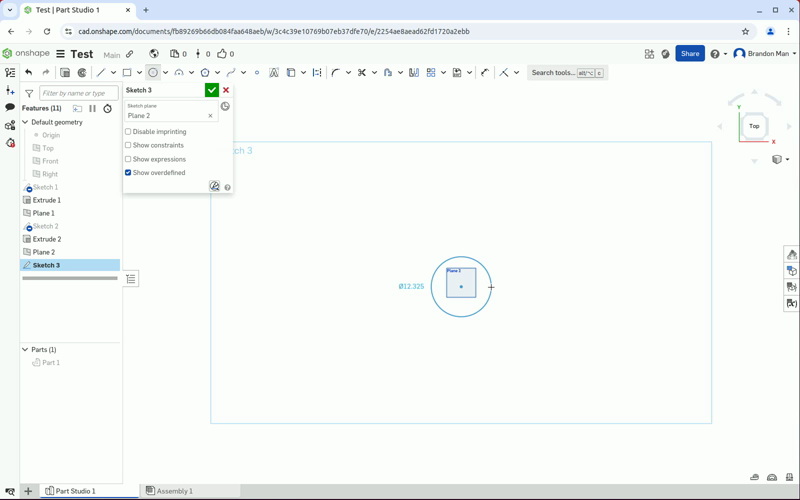
click(491, 286)
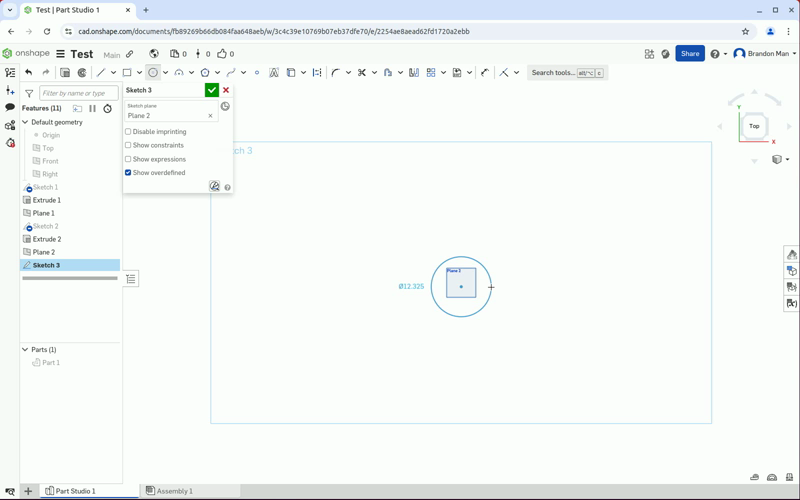
key(esc)
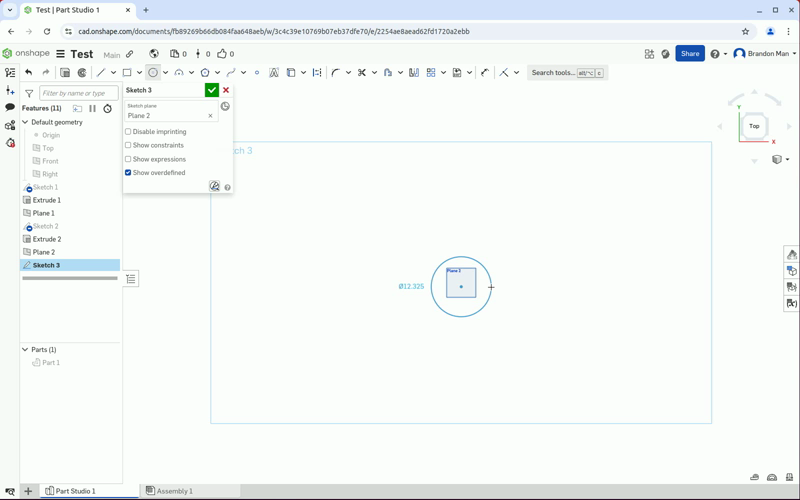
mouse_move(475, 277)
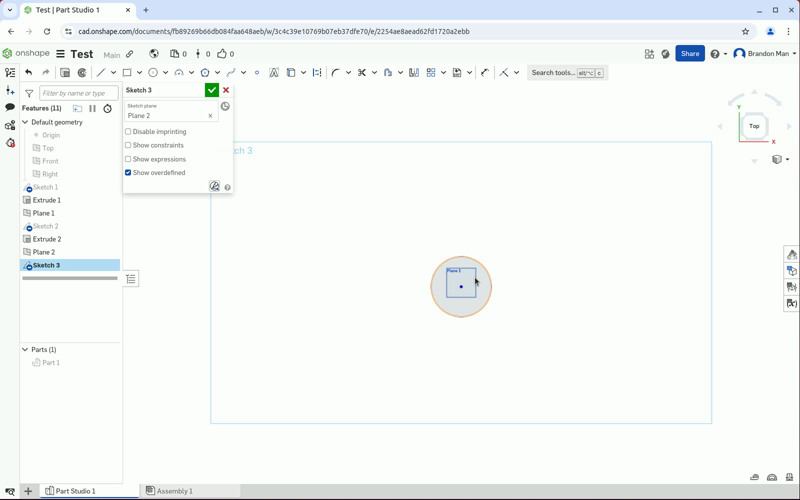
click(475, 277)
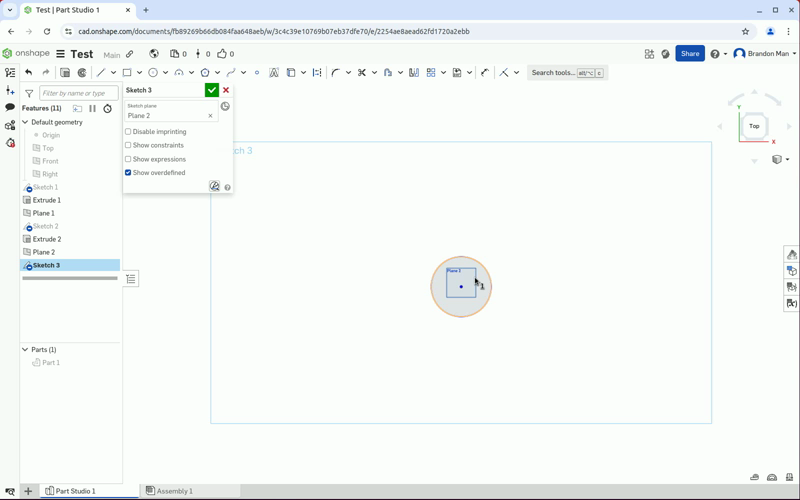
mouse_move(73, 352)
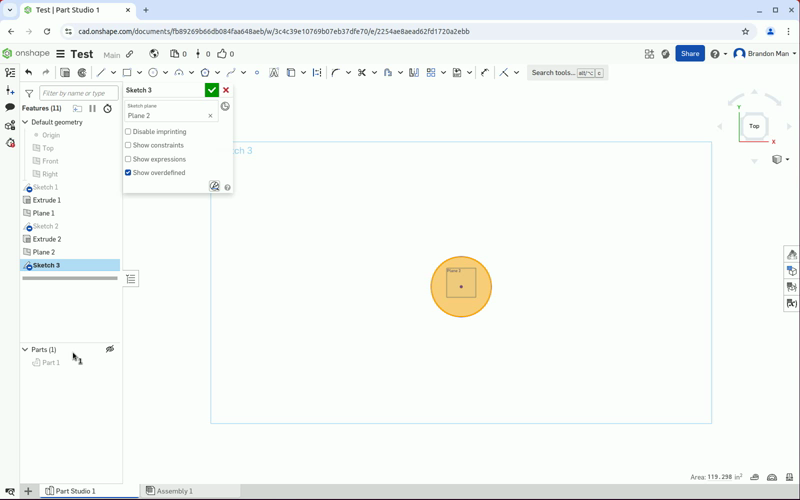
key(shift+y)
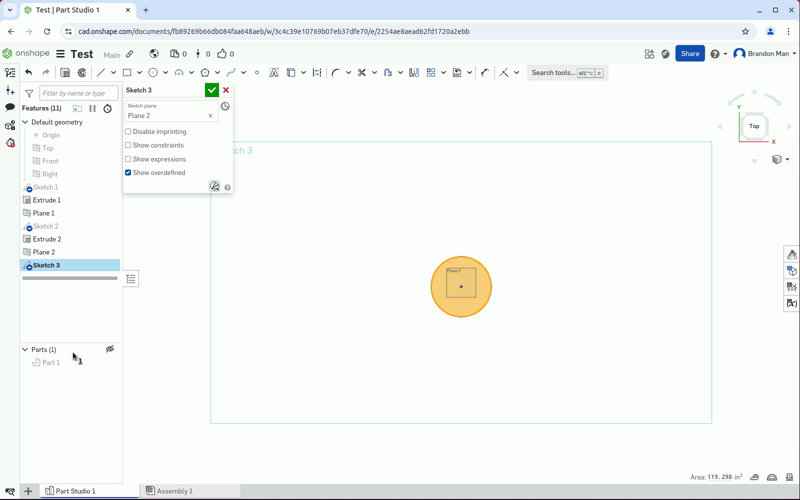
key(shift+e)
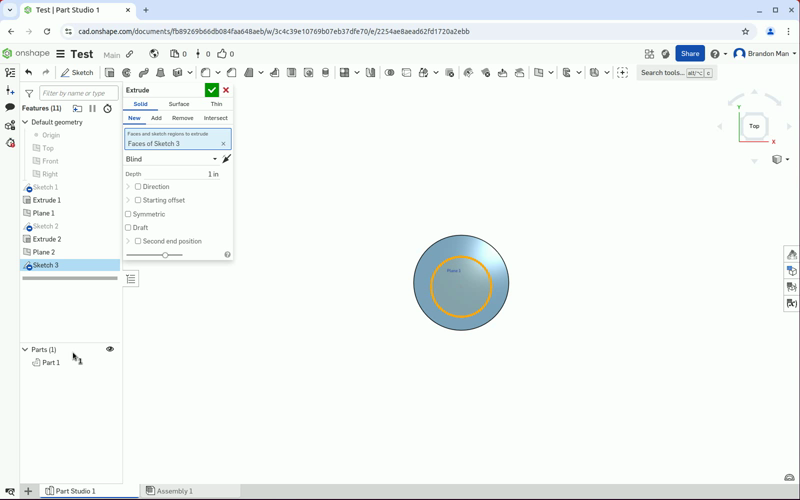
mouse_move(143, 106)
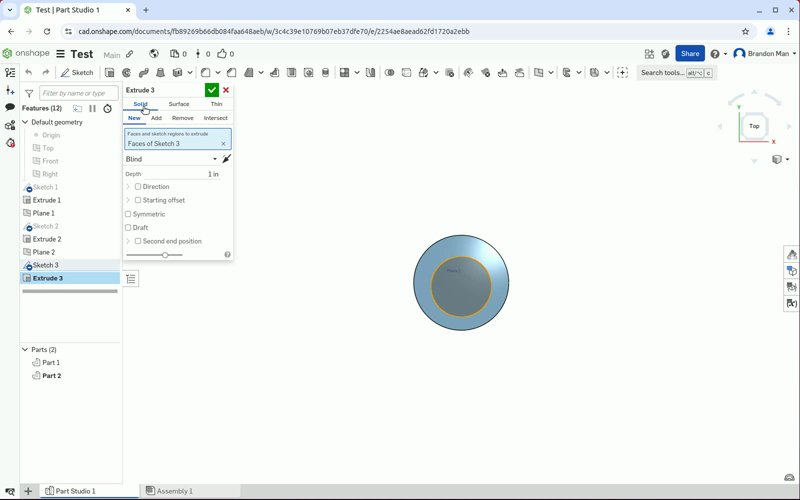
click(143, 106)
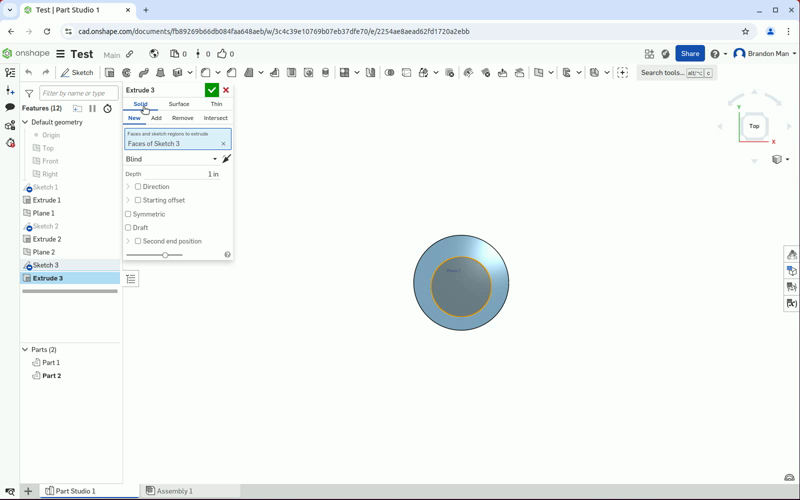
mouse_move(137, 120)
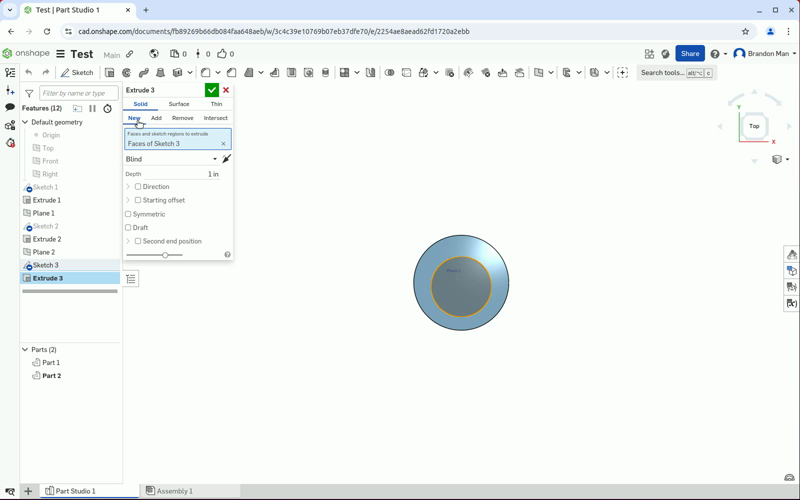
click(137, 120)
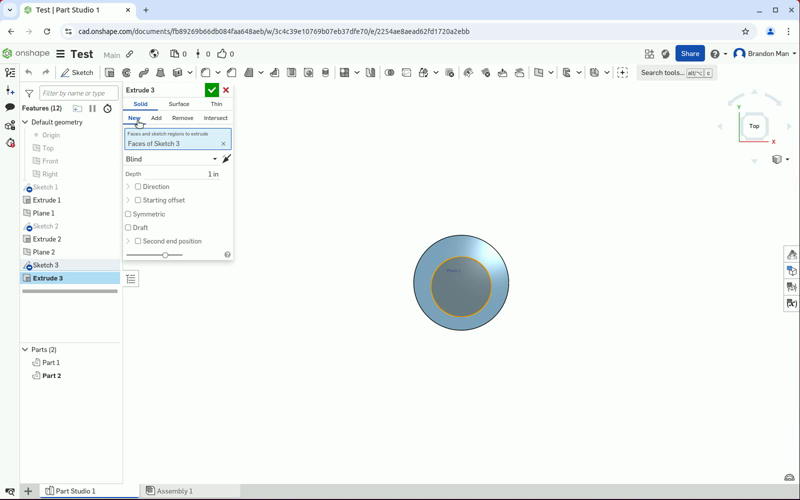
key(tab, 4)
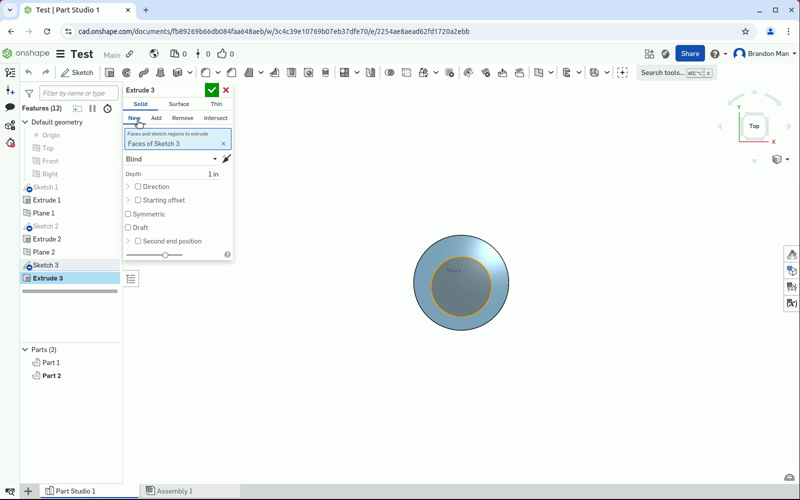
text(16.128)
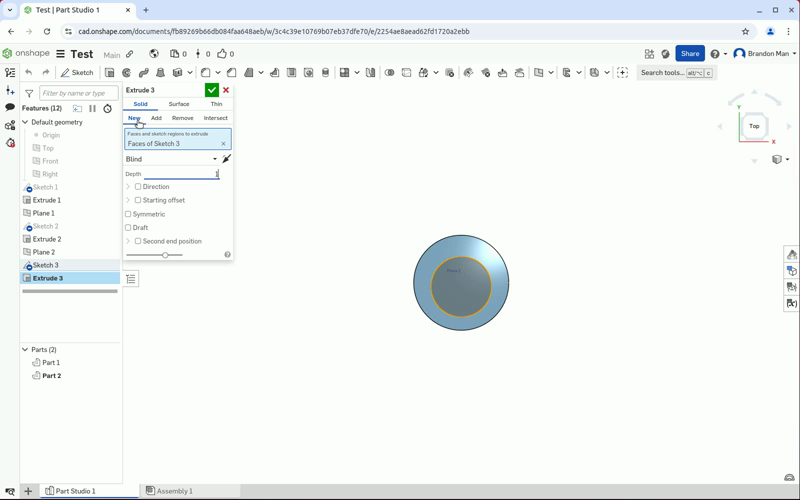
key(enter)
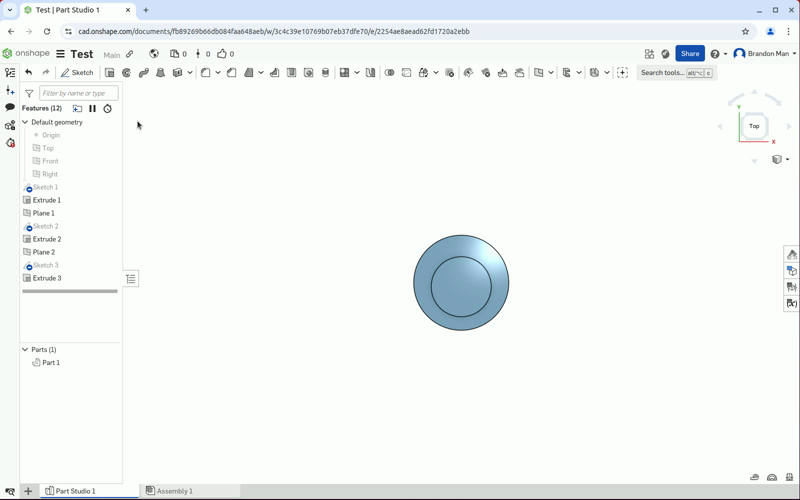
key(shift+h)
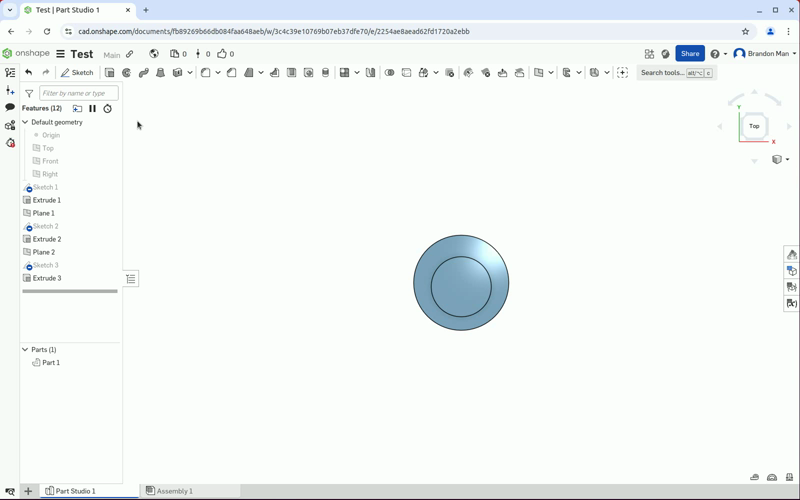
key(shift+h)
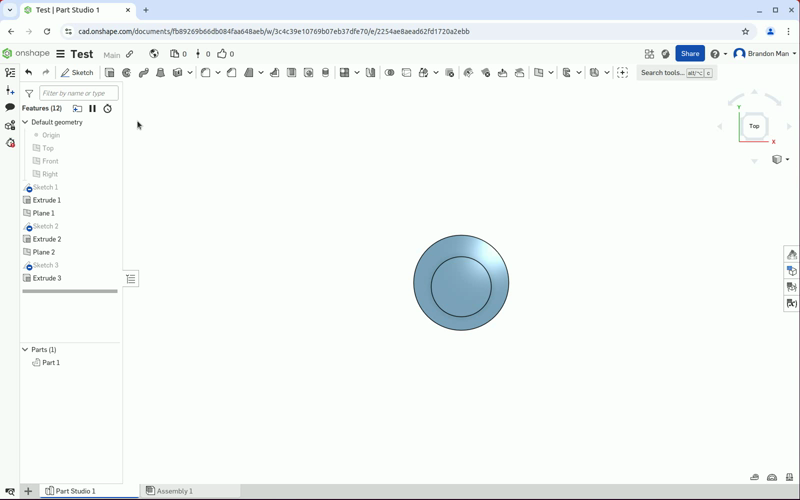
key(shift+7)
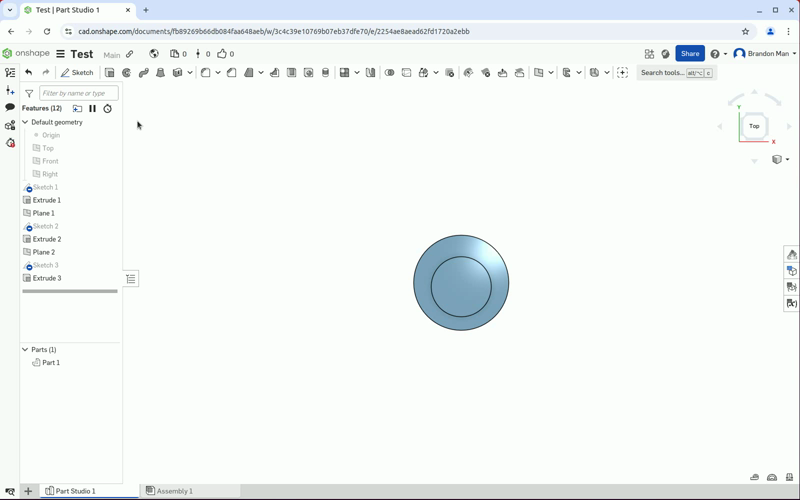
key(up, 3)
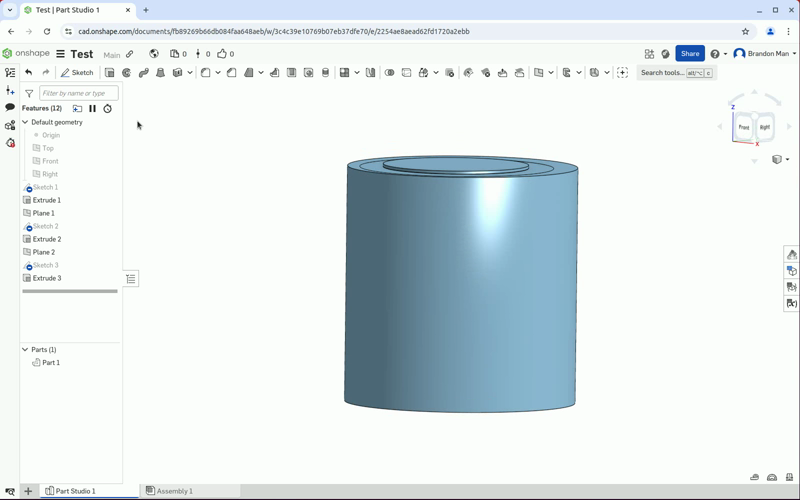
key(left, 3)
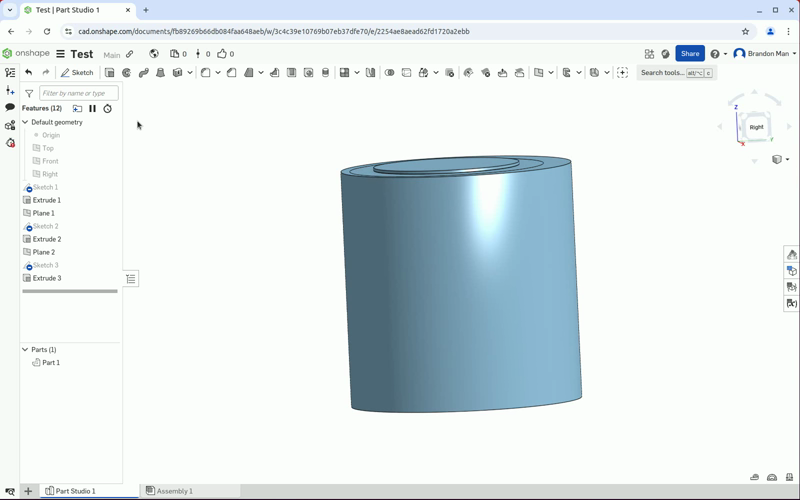
key(right, 3)
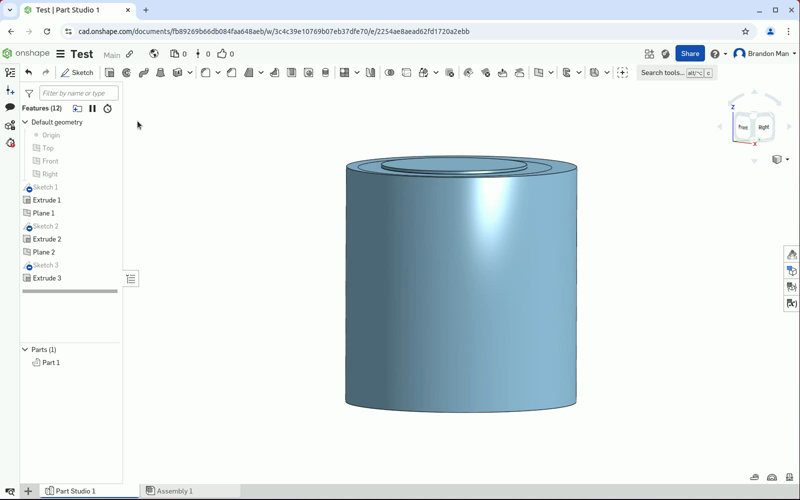
key(down, 3)
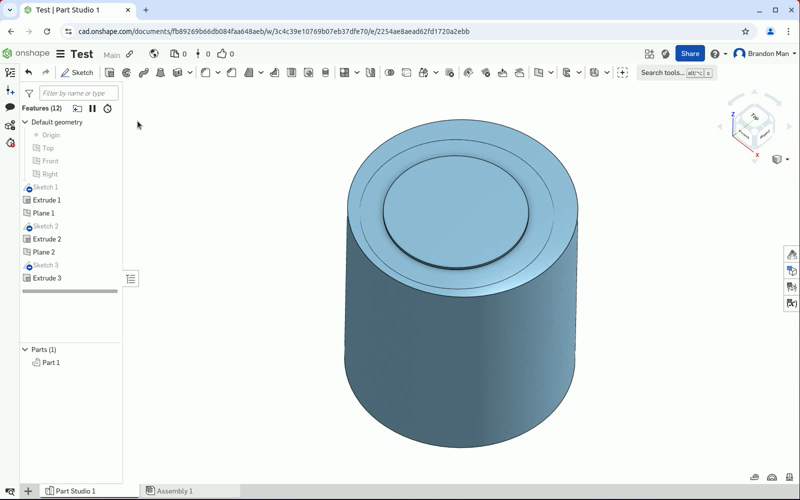
mouse_move(73, 189)
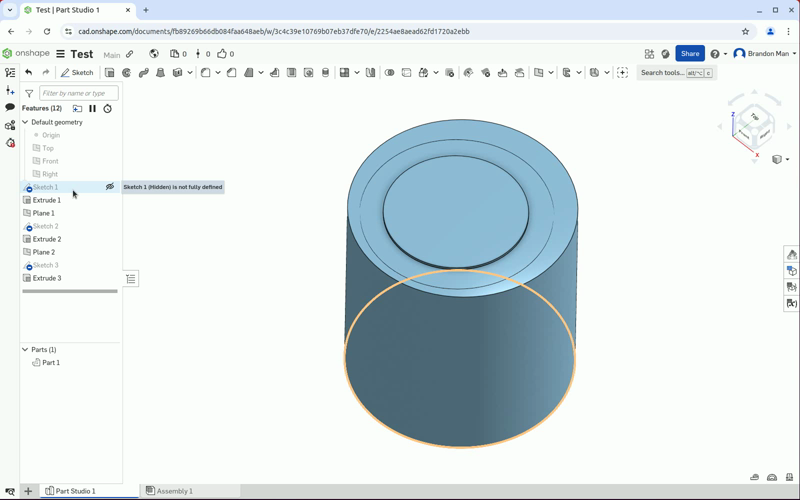
click(73, 189)